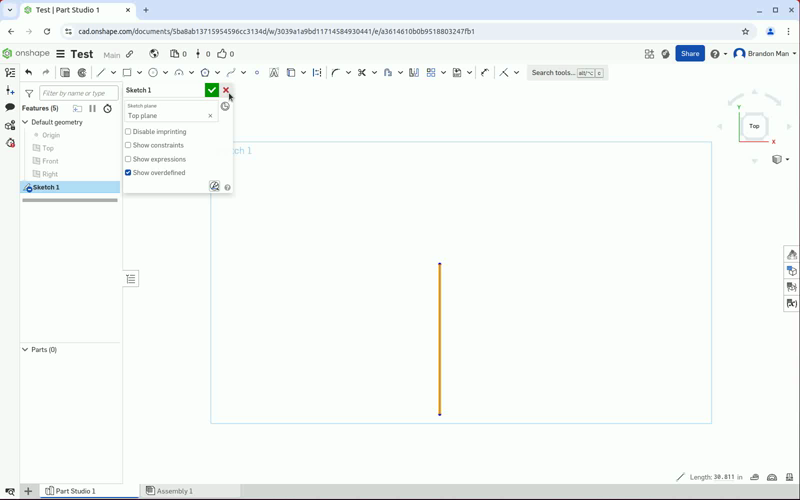
key(shift+h)
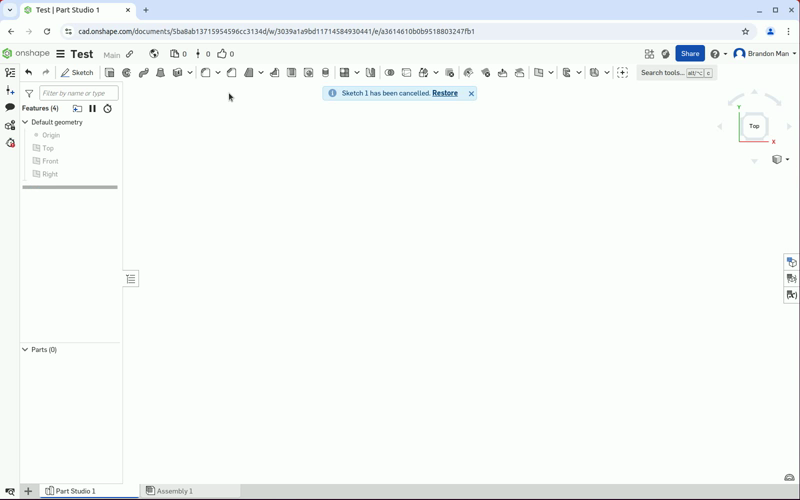
mouse_move(73, 352)
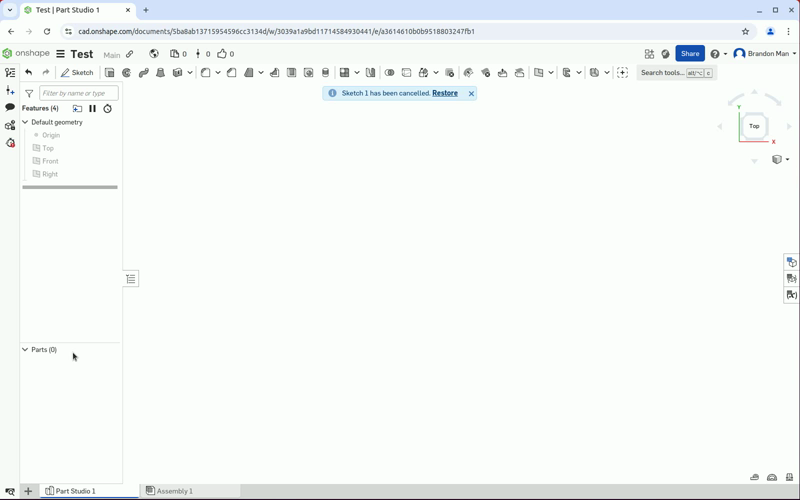
key(y)
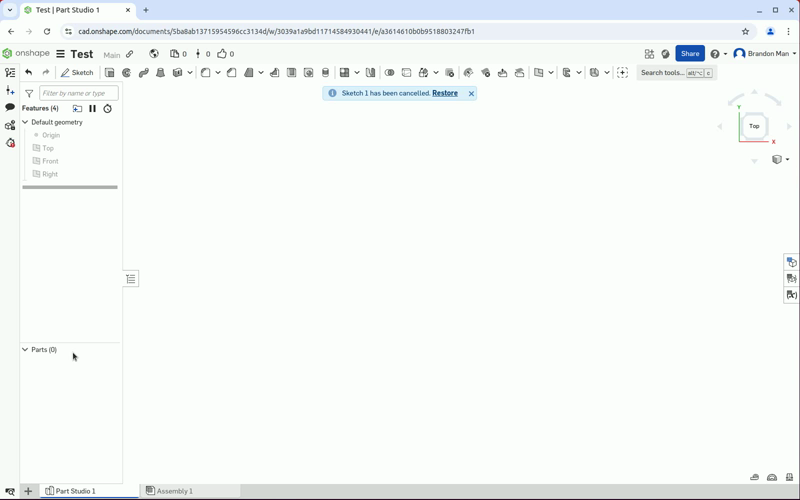
key(shift+p)
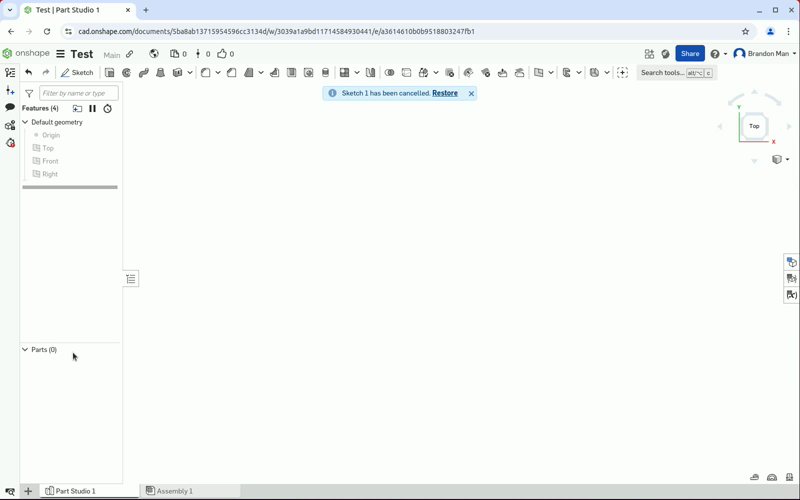
key(space)
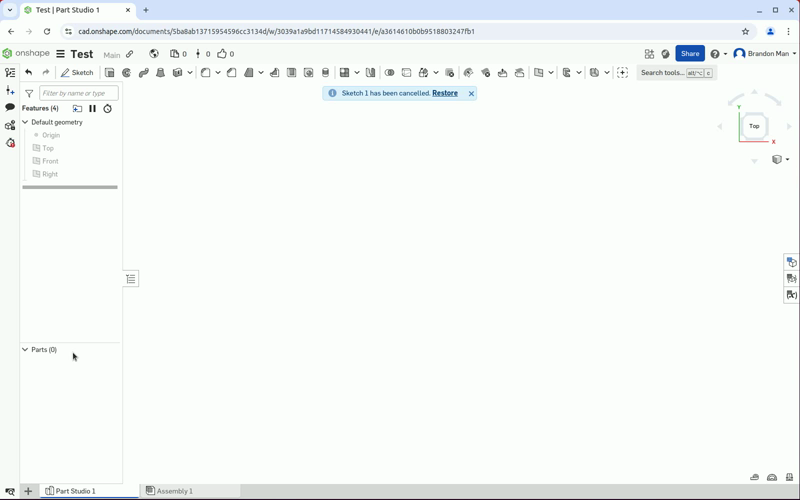
key_down(shift)
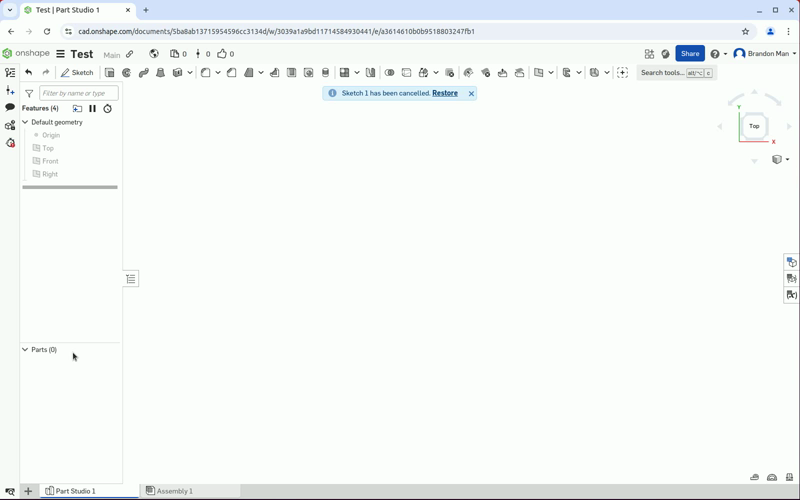
key(up)
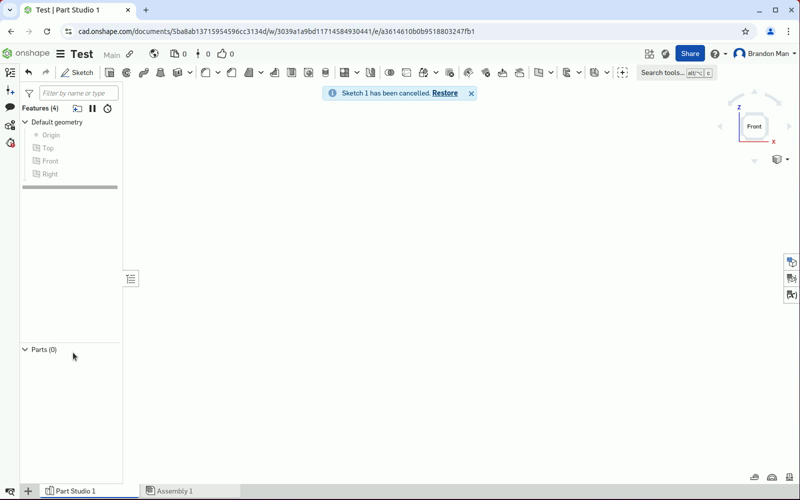
key_up(shift)
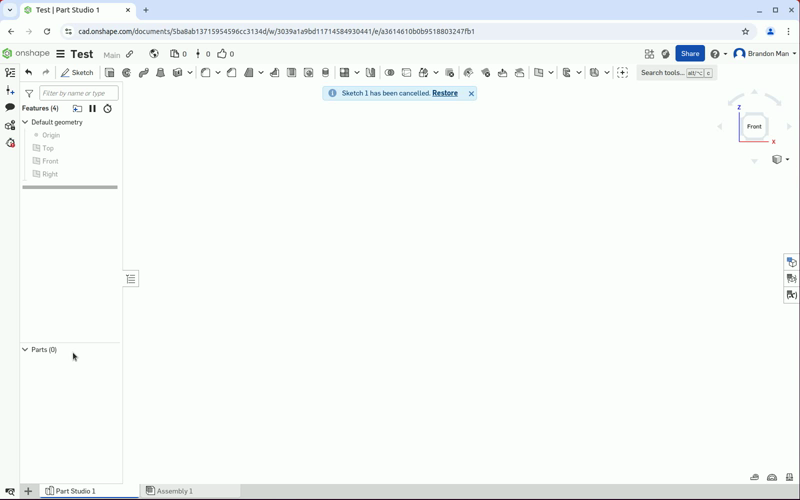
mouse_move(73, 352)
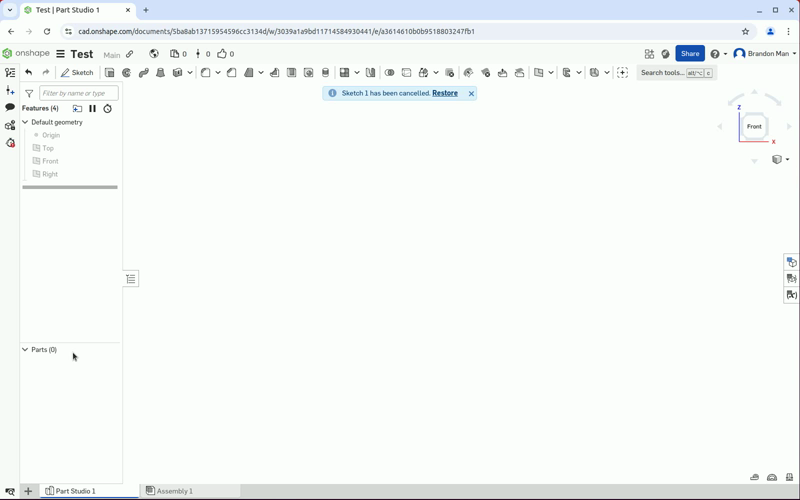
key(shift+y)
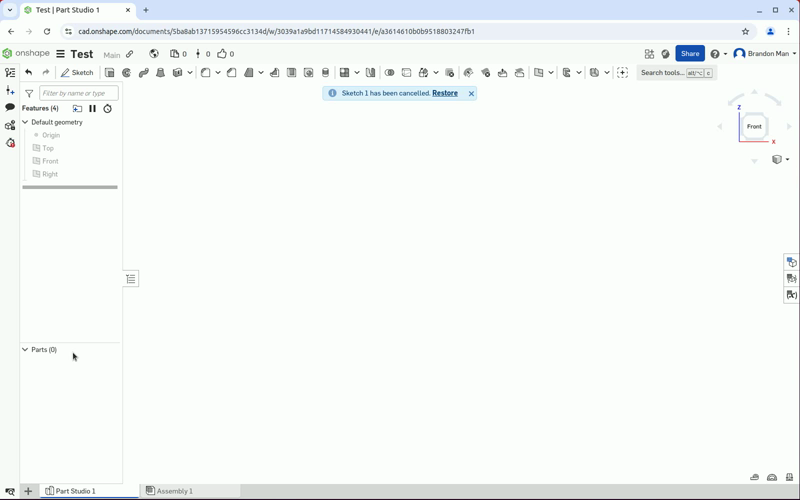
key(shift+s)
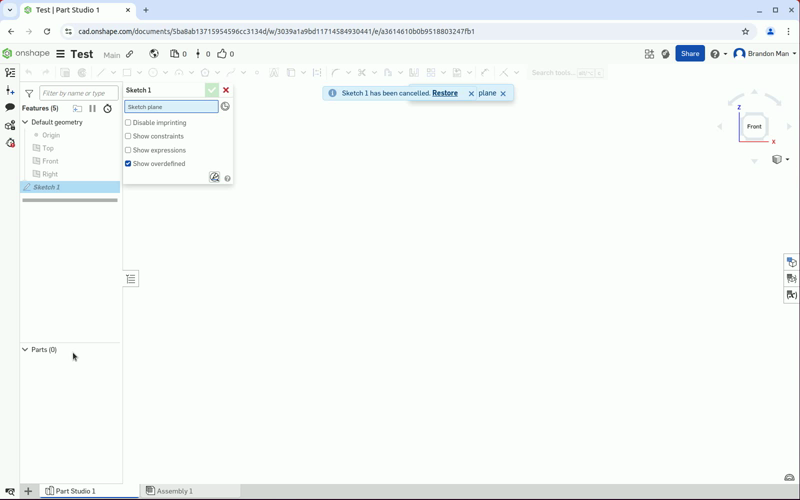
mouse_move(73, 163)
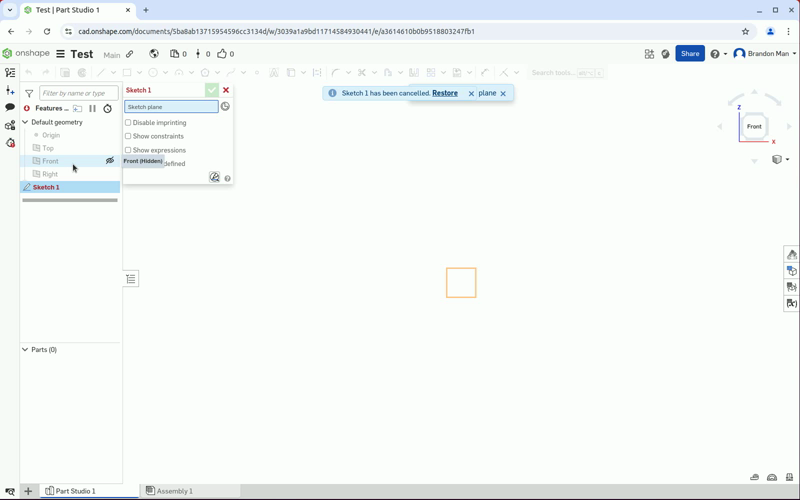
click(73, 163)
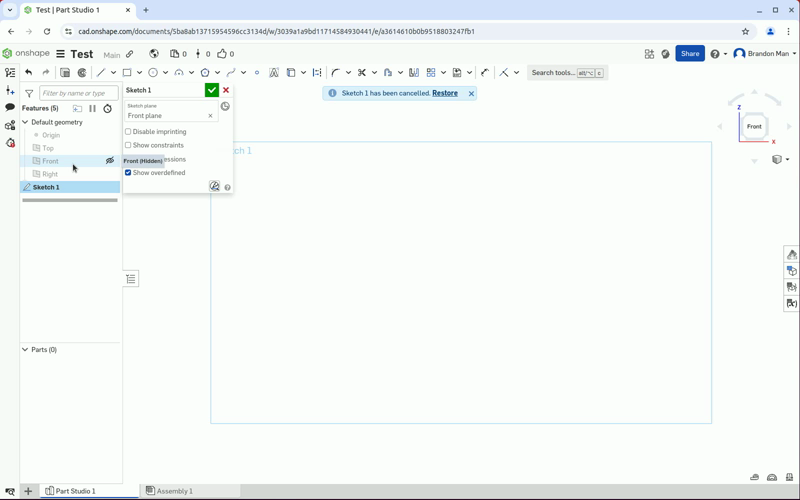
mouse_move(73, 352)
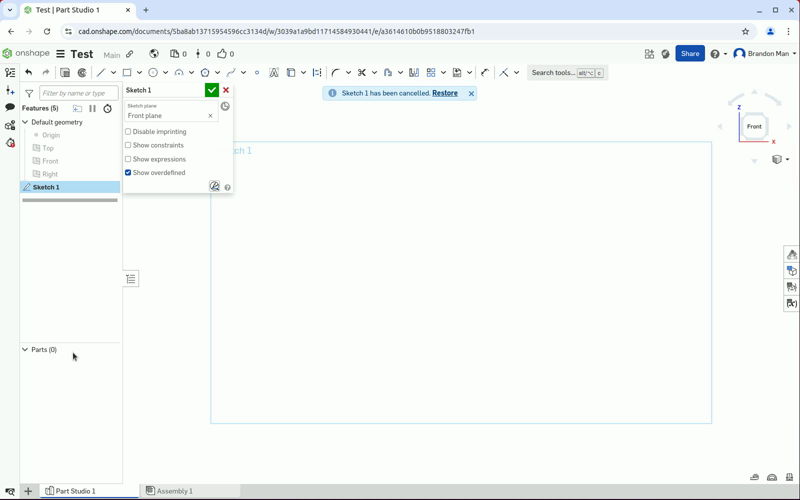
key(y)
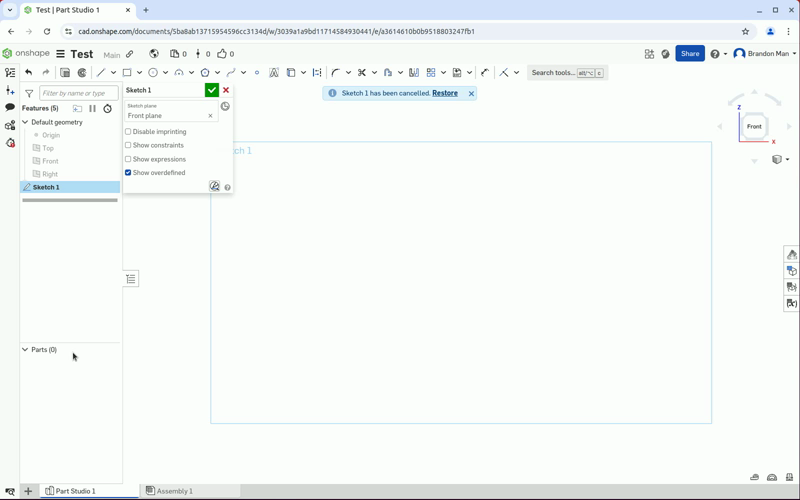
key(l)
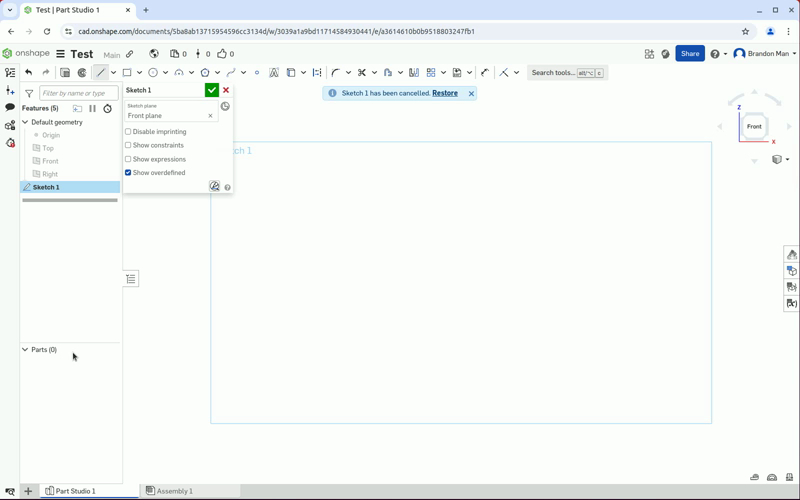
key_down(shift)
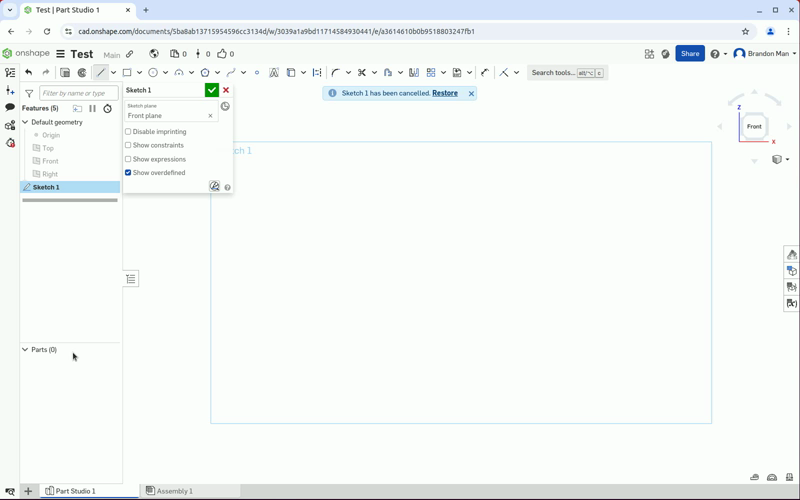
mouse_move(348, 316)
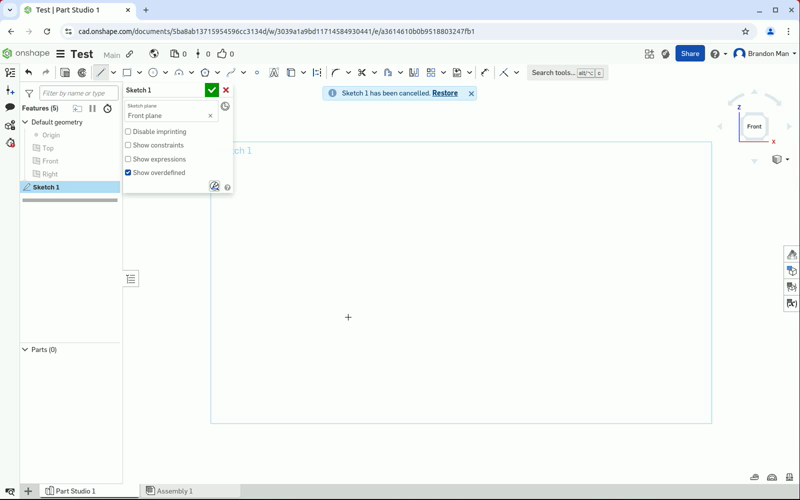
click(348, 316)
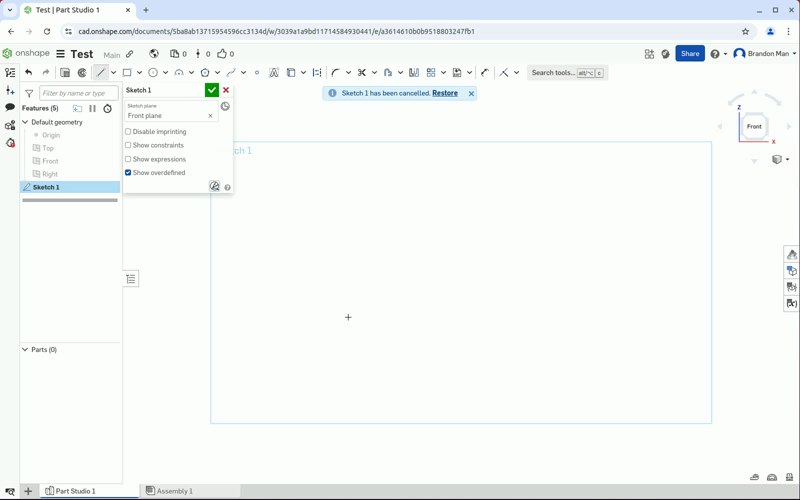
key_up(shift)
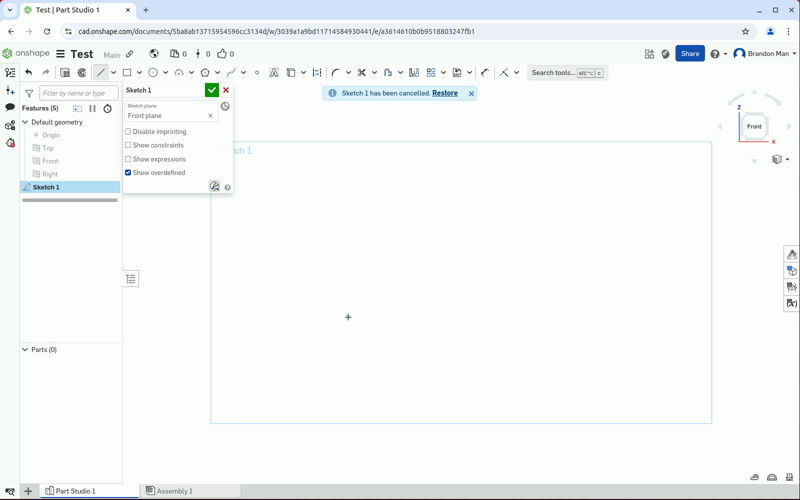
key_down(shift)
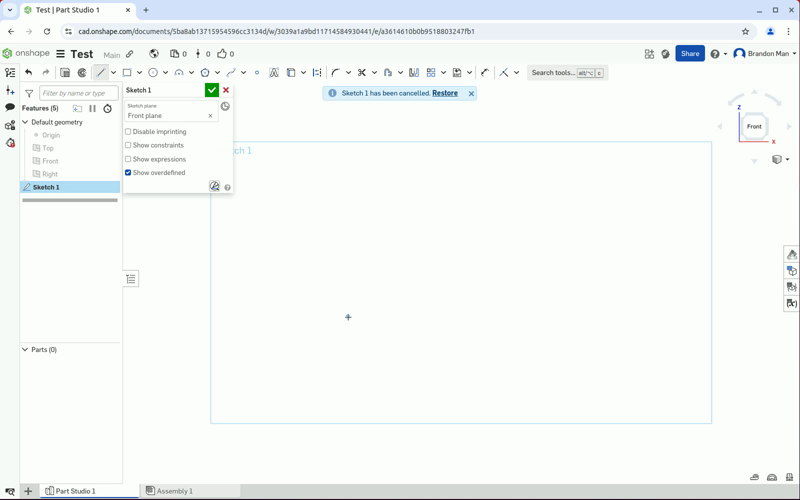
mouse_move(538, 317)
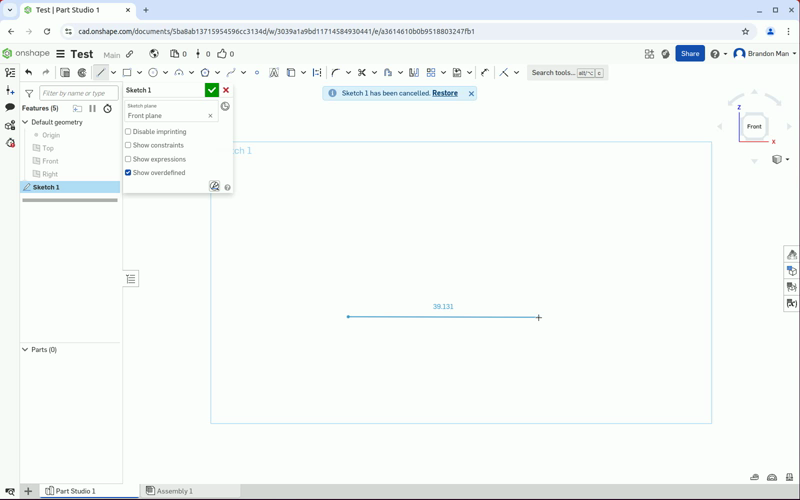
click(538, 317)
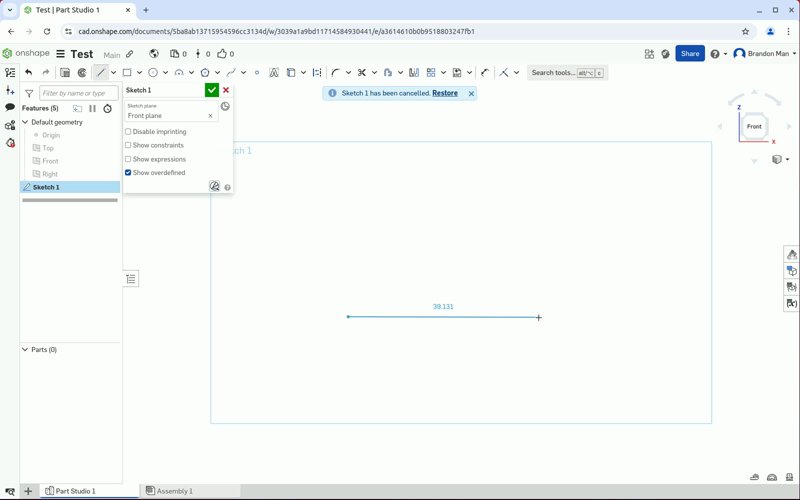
key_up(shift)
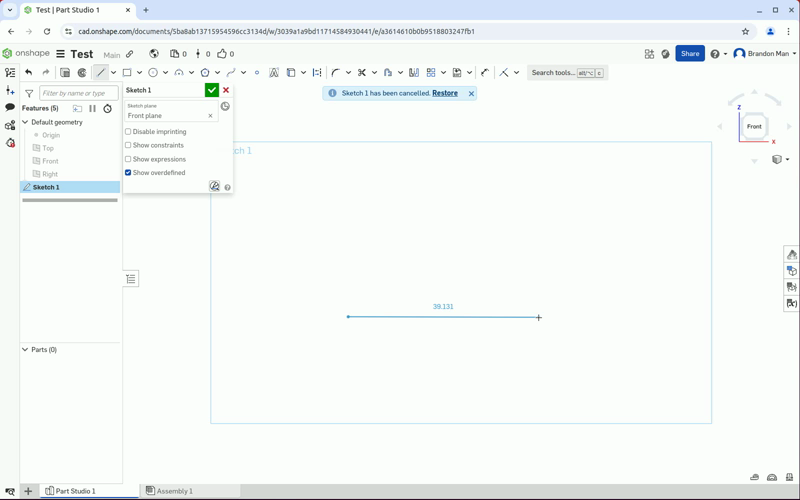
key_down(shift)
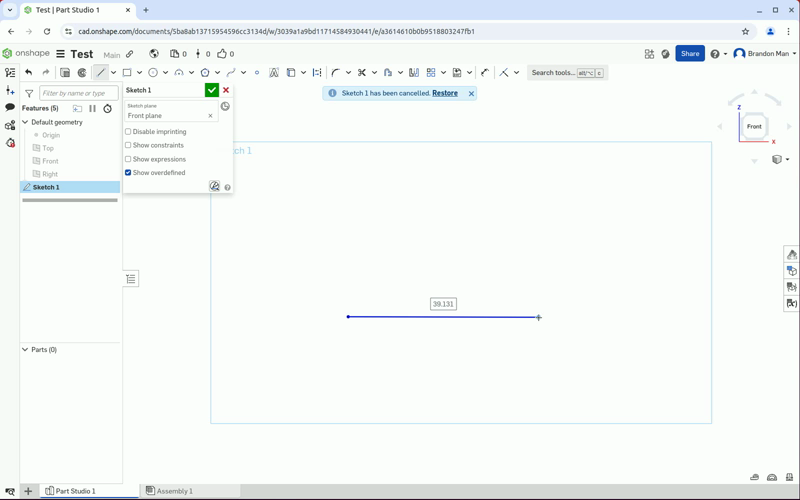
mouse_move(568, 317)
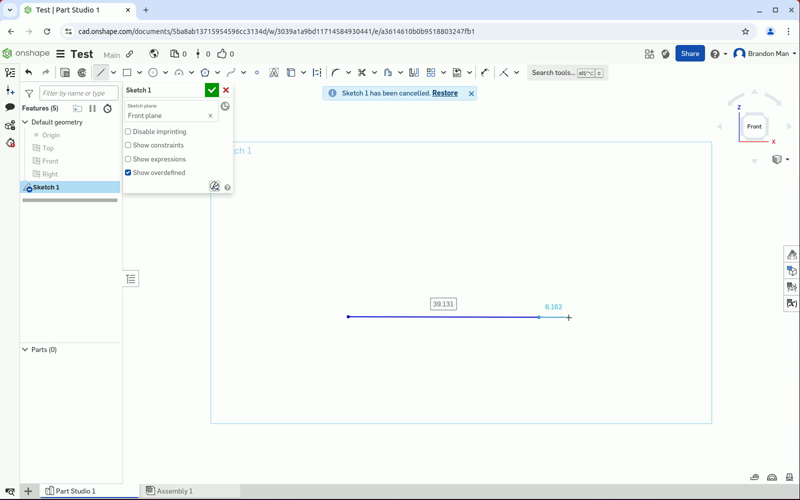
mouse_move(538, 268)
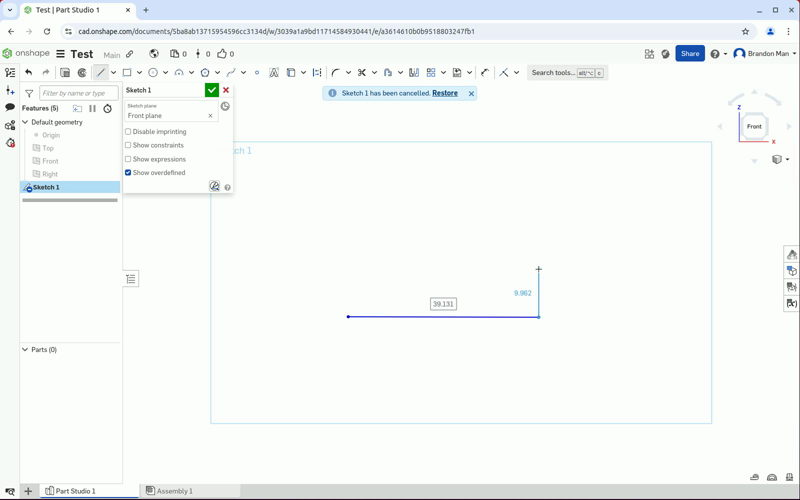
click(538, 268)
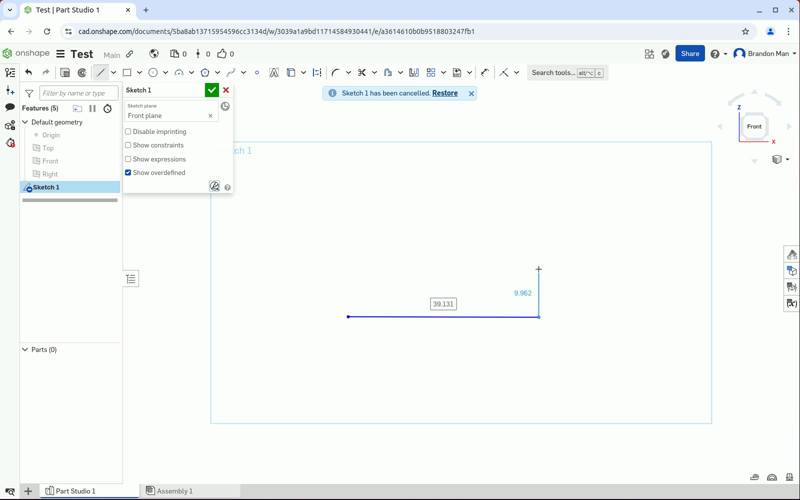
key_up(shift)
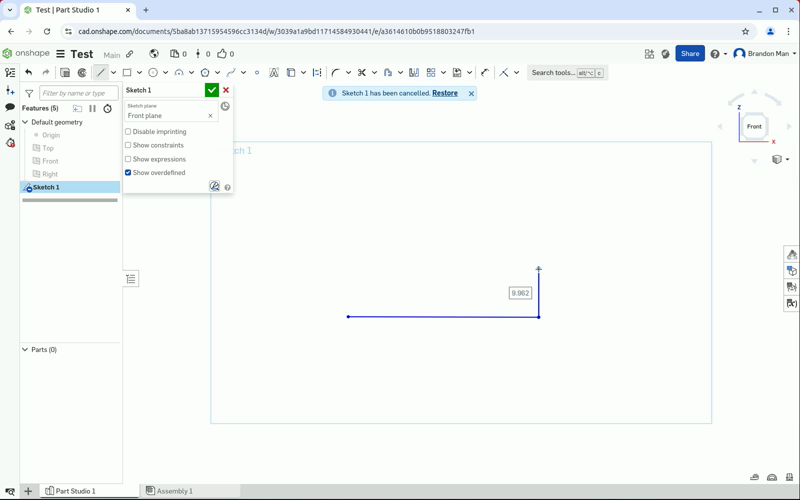
key_down(shift)
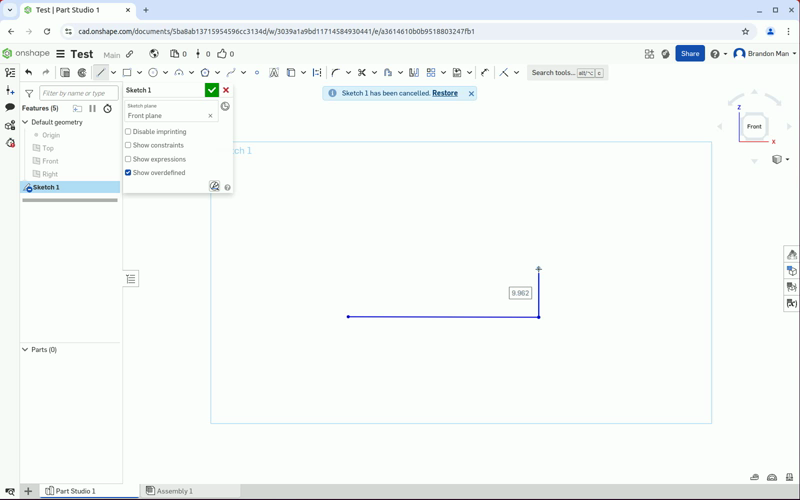
mouse_move(348, 268)
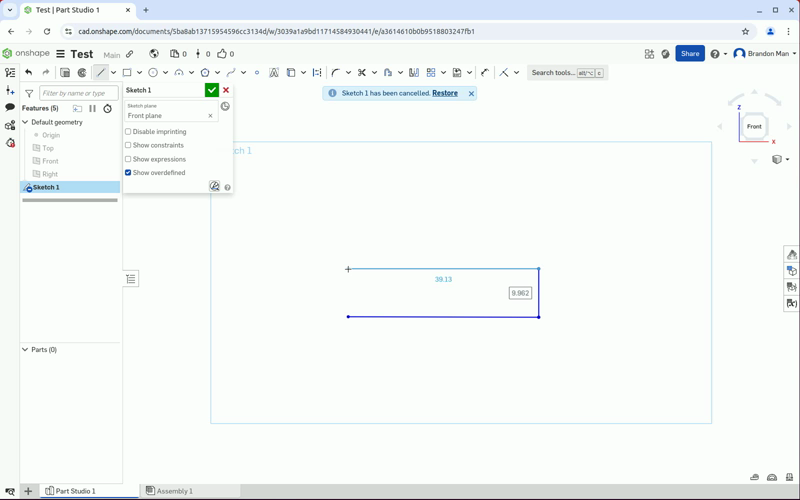
click(348, 268)
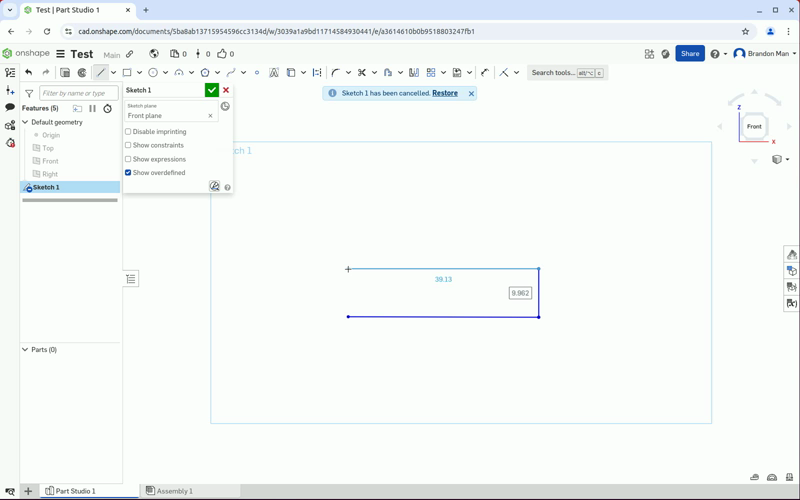
key_up(shift)
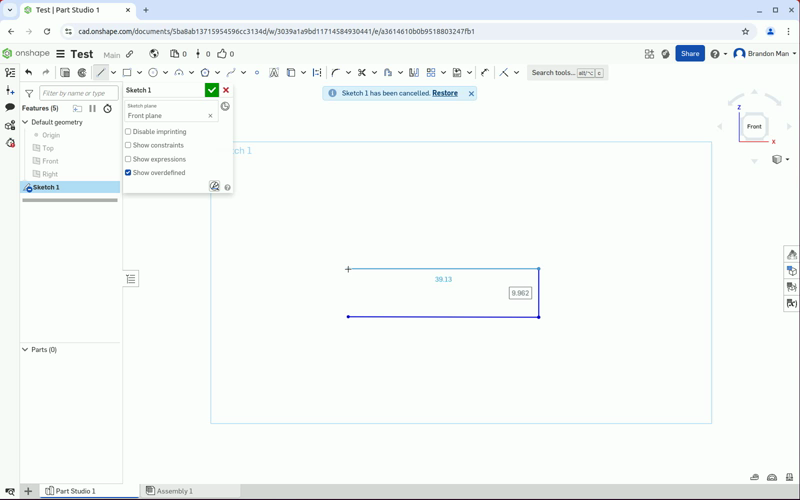
mouse_move(378, 268)
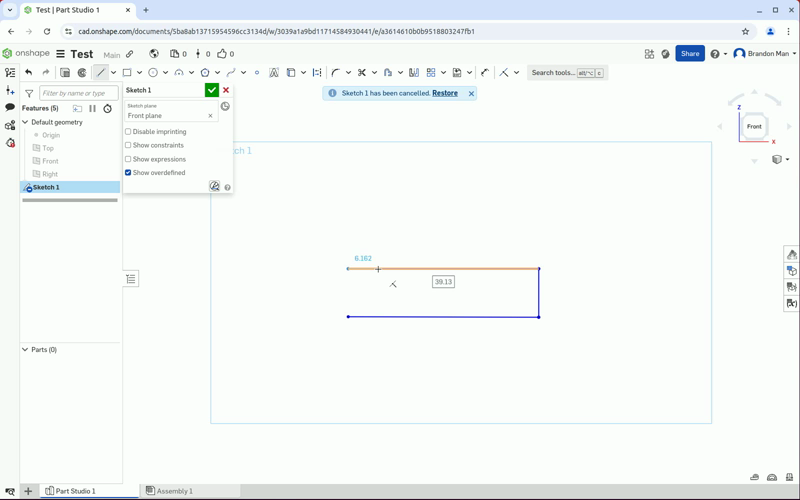
key_down(shift)
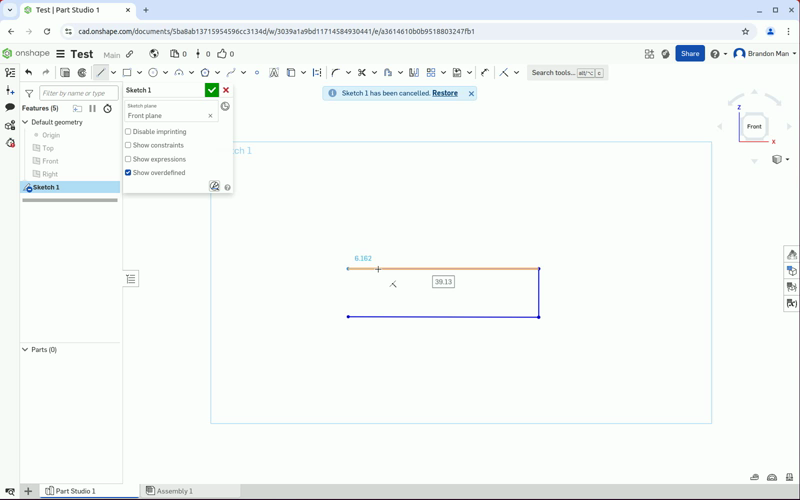
mouse_move(348, 316)
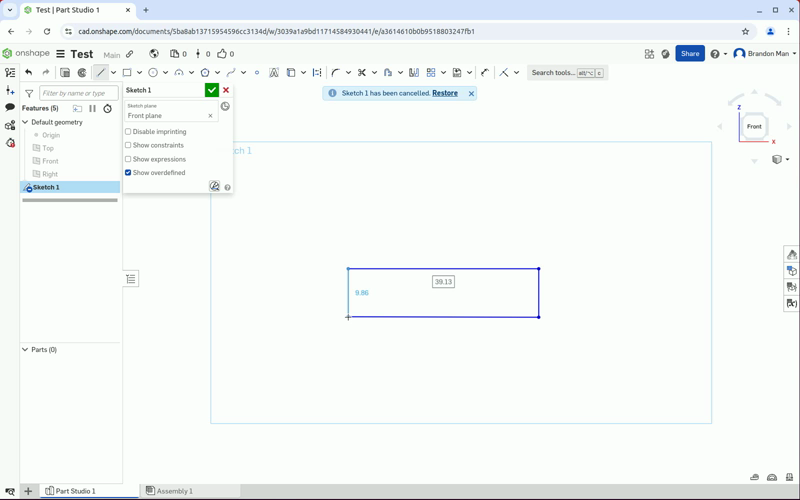
key_up(shift)
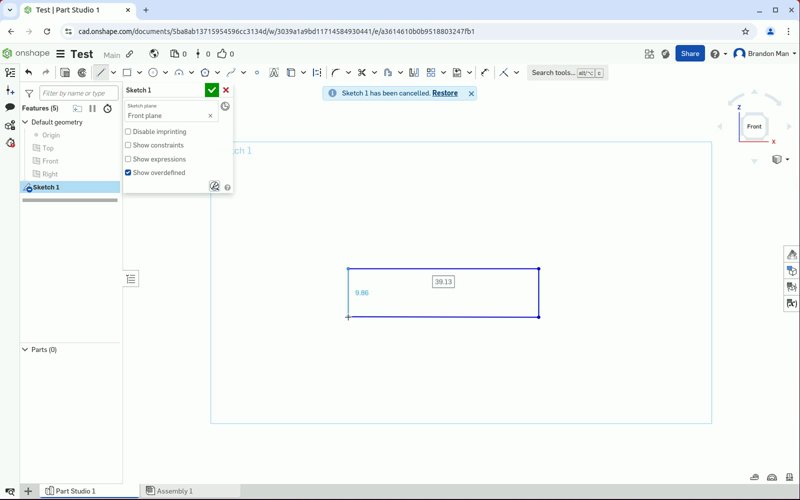
click(348, 316)
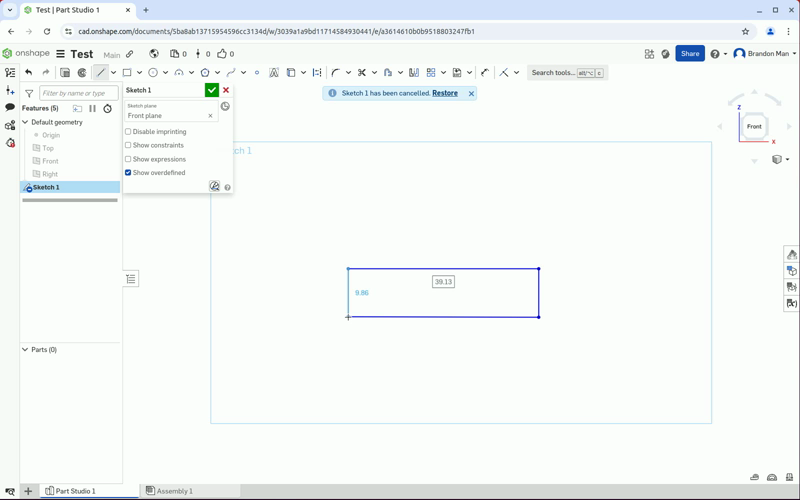
key(esc)
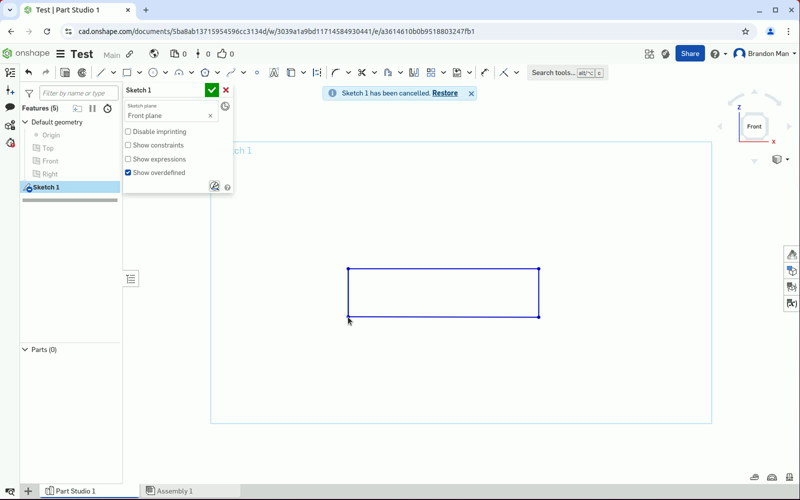
mouse_move(432, 306)
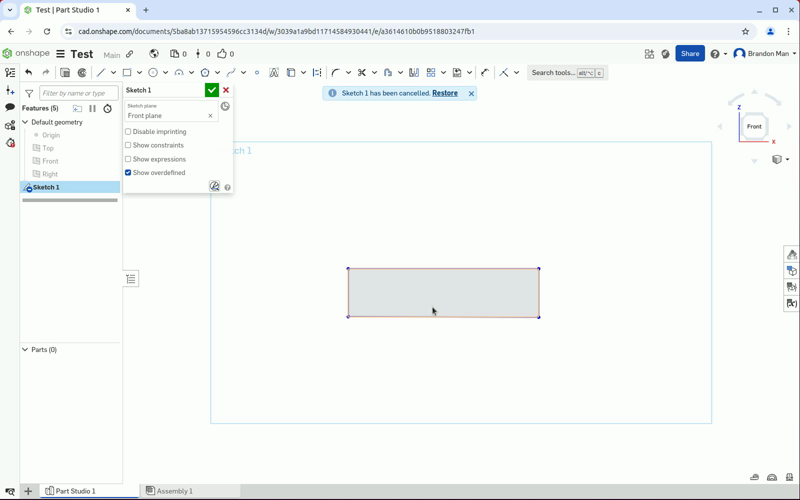
click(432, 306)
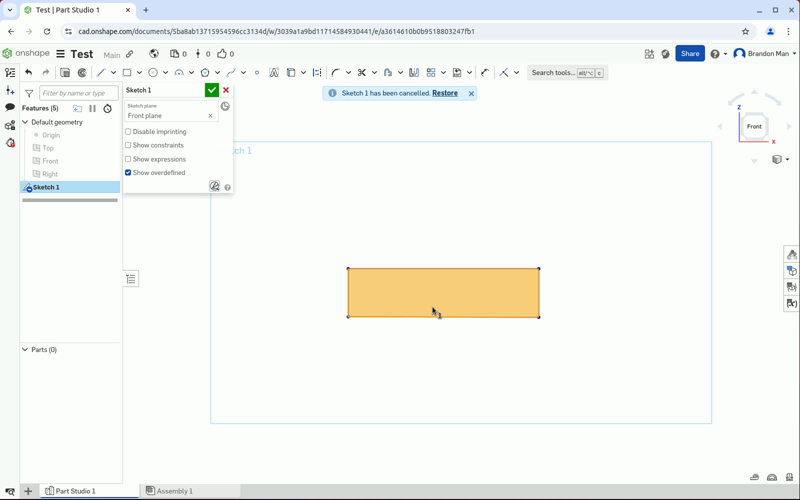
mouse_move(73, 352)
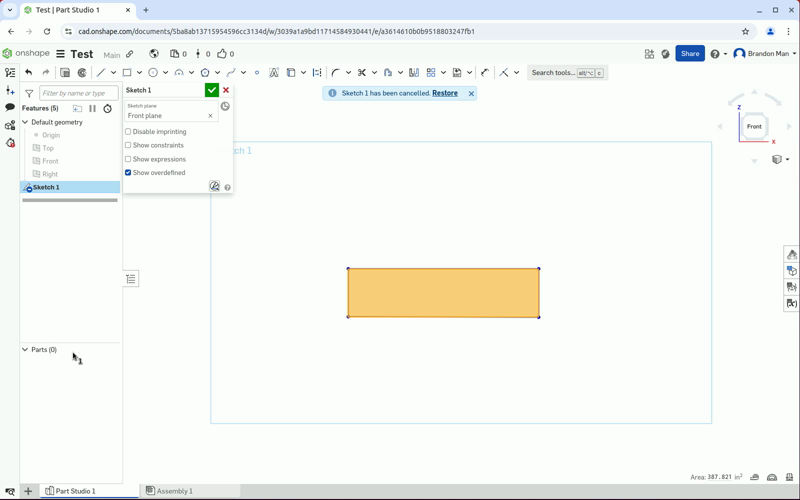
key(shift+y)
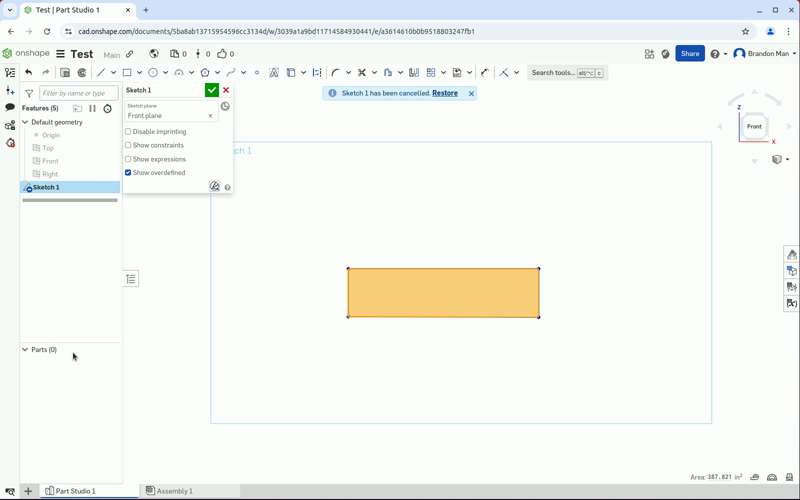
key(shift+e)
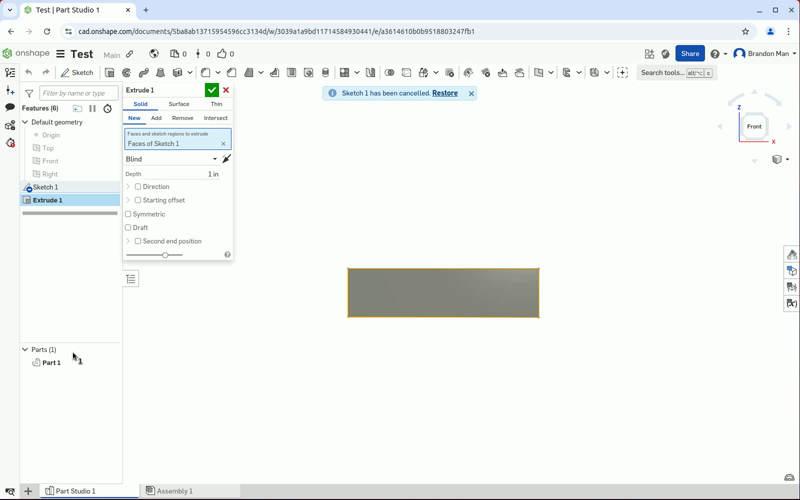
mouse_move(143, 106)
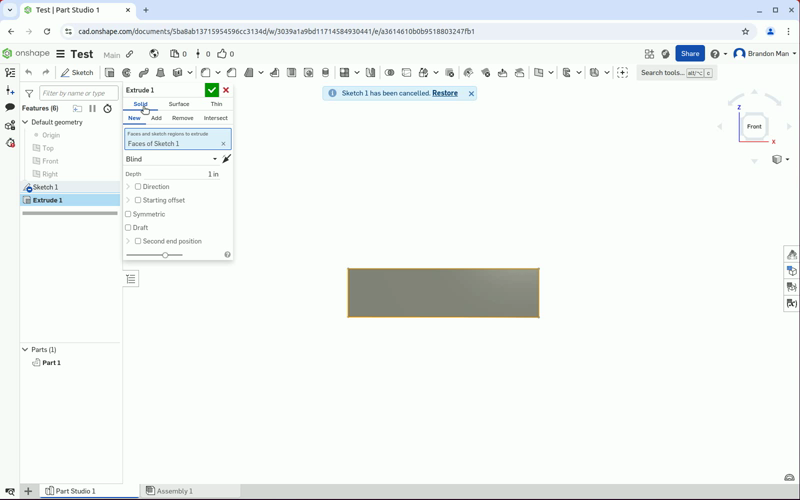
click(143, 106)
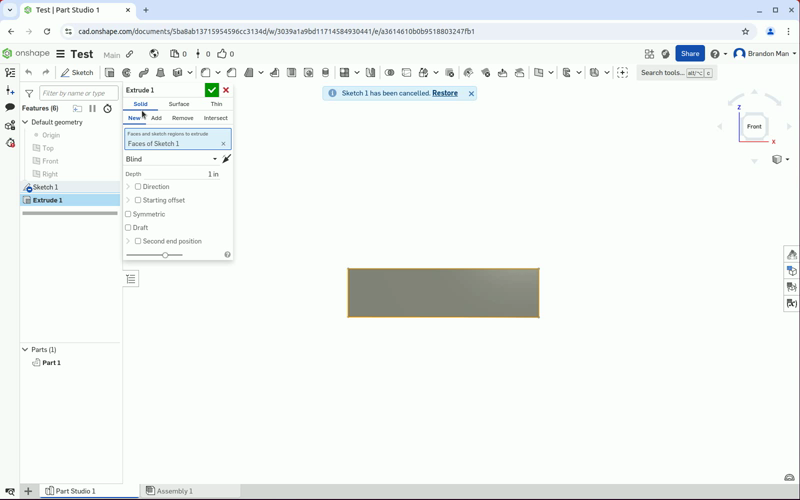
mouse_move(137, 120)
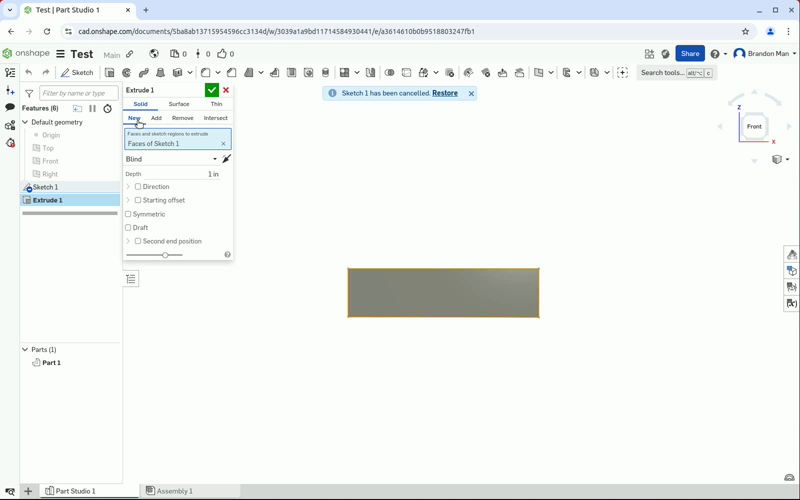
click(137, 120)
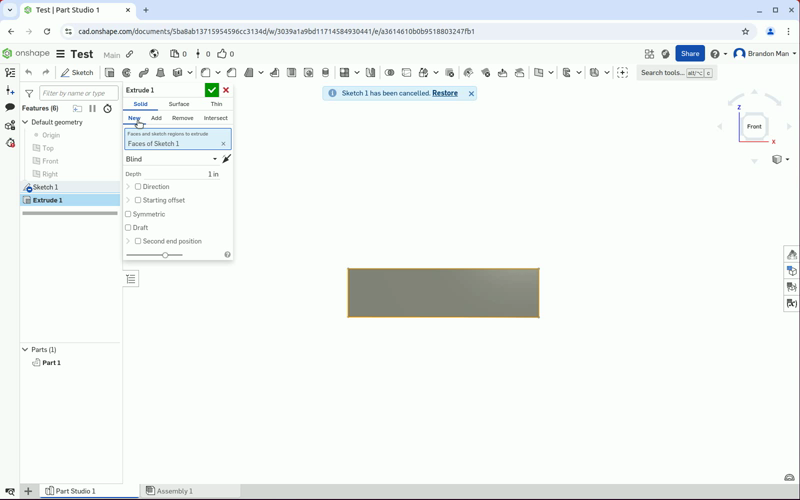
key(tab, 4)
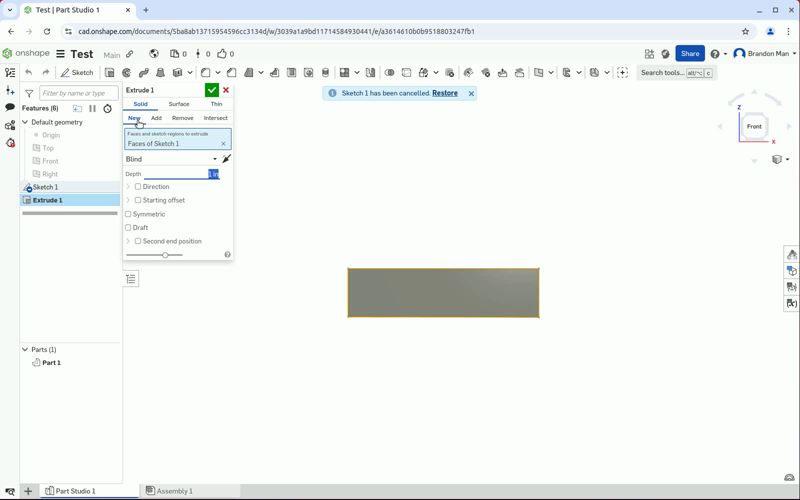
text(14.683)
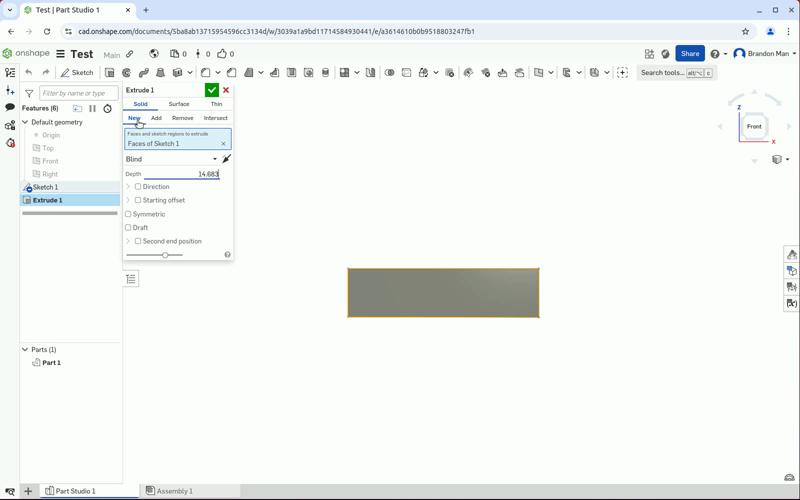
key(enter)
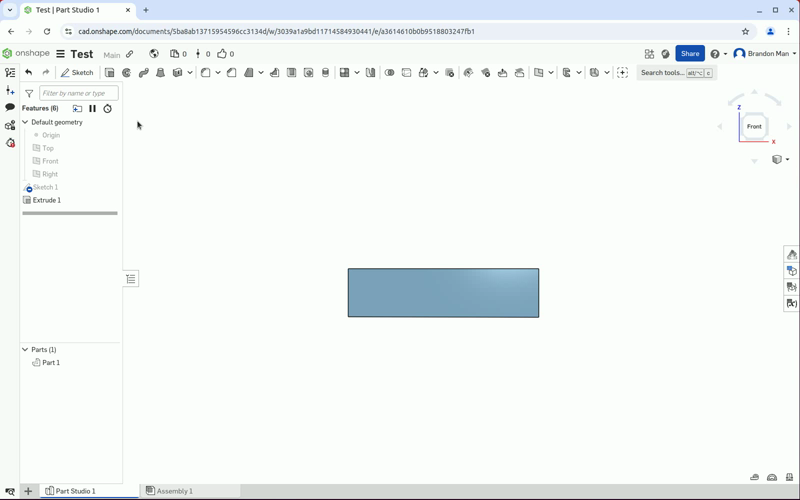
key(shift+h)
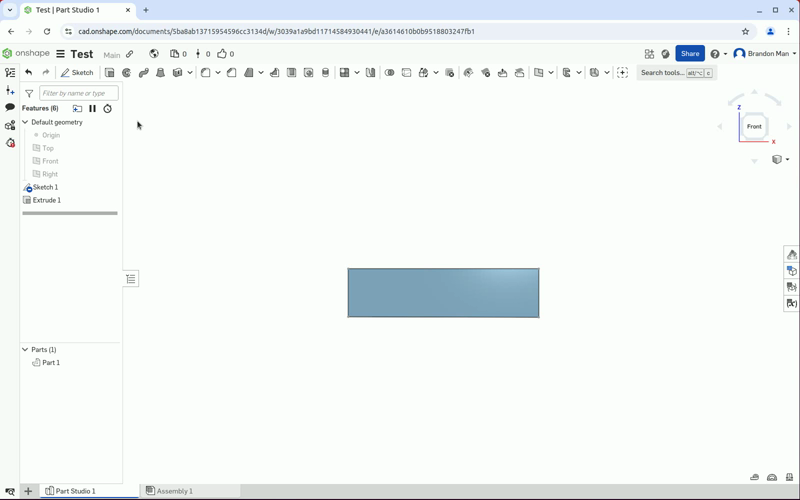
key(shift+h)
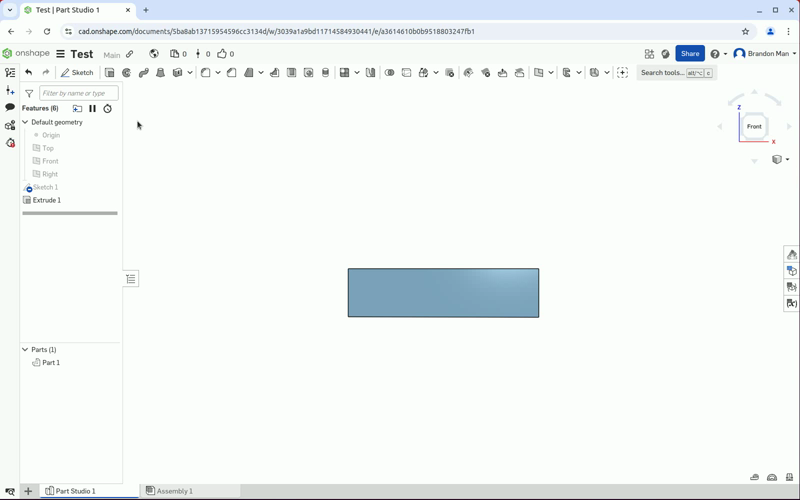
mouse_move(73, 189)
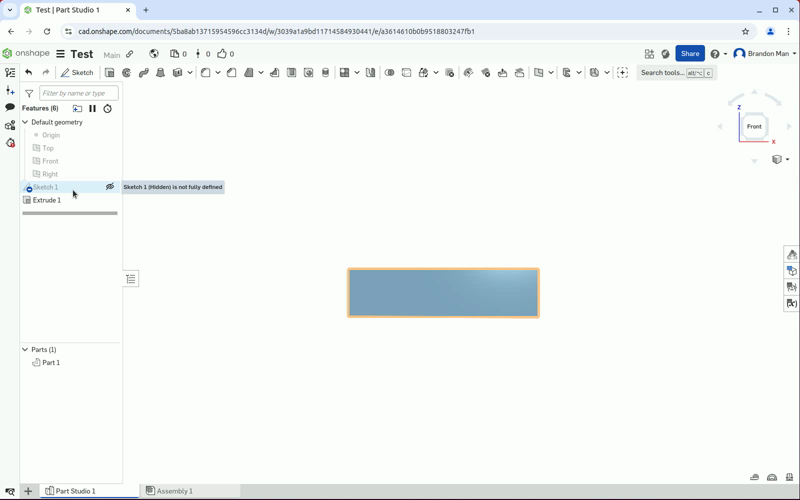
click(73, 189)
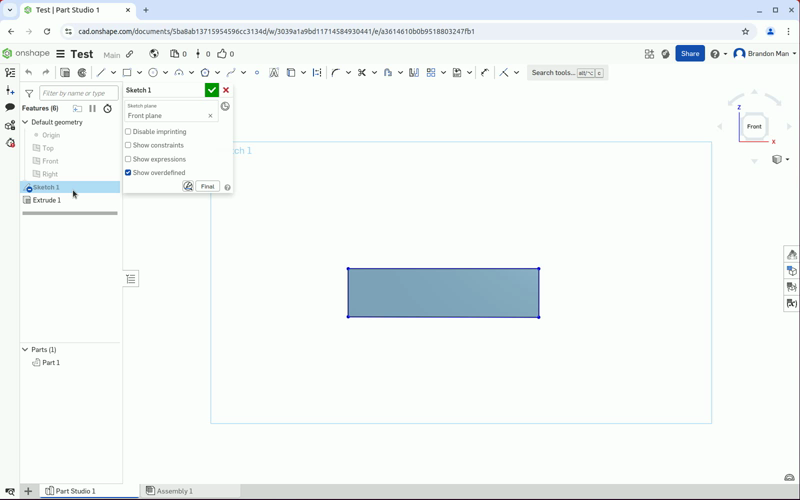
mouse_move(229, 92)
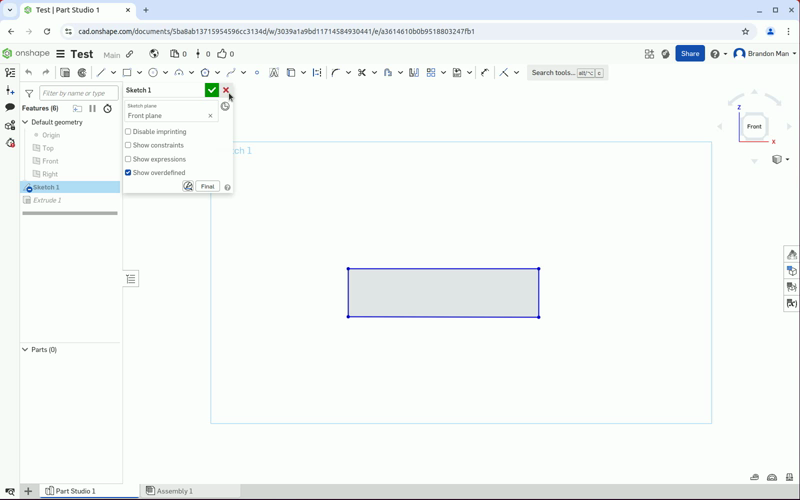
click(229, 92)
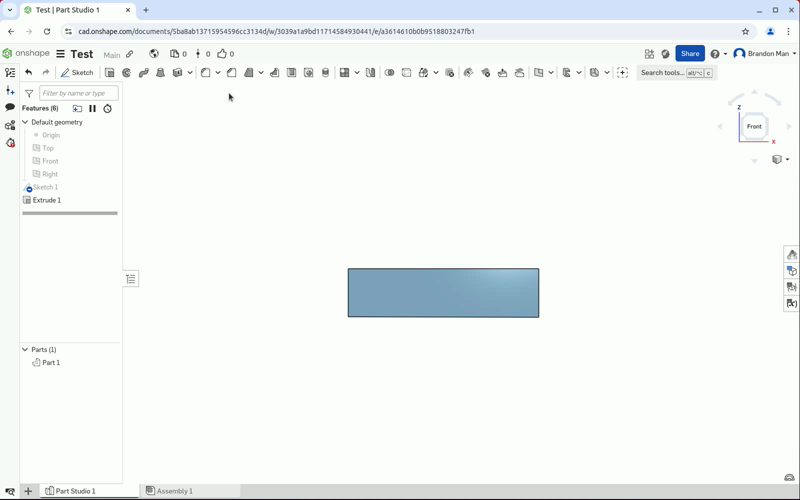
mouse_move(541, 75)
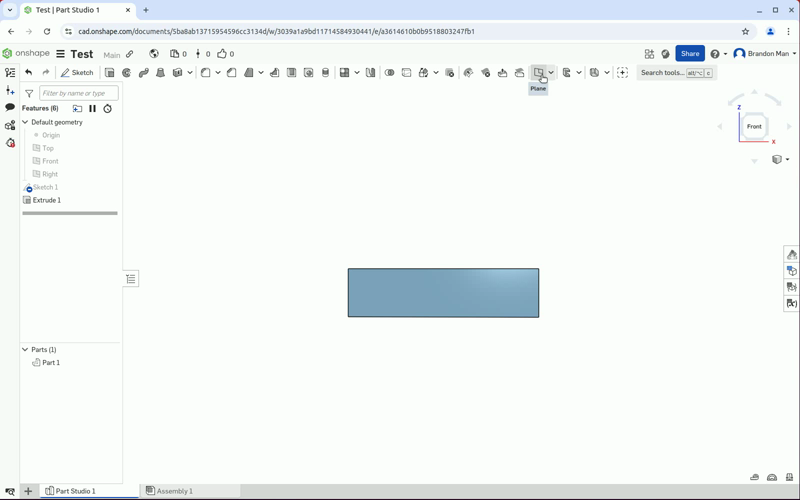
click(541, 75)
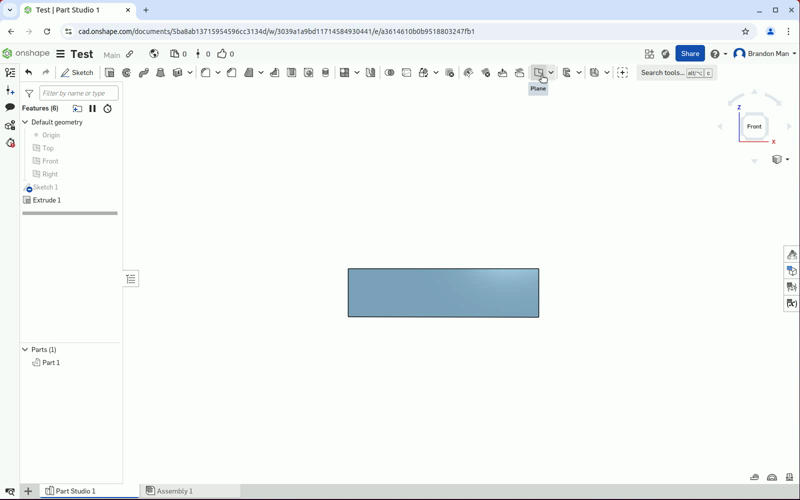
mouse_move(73, 163)
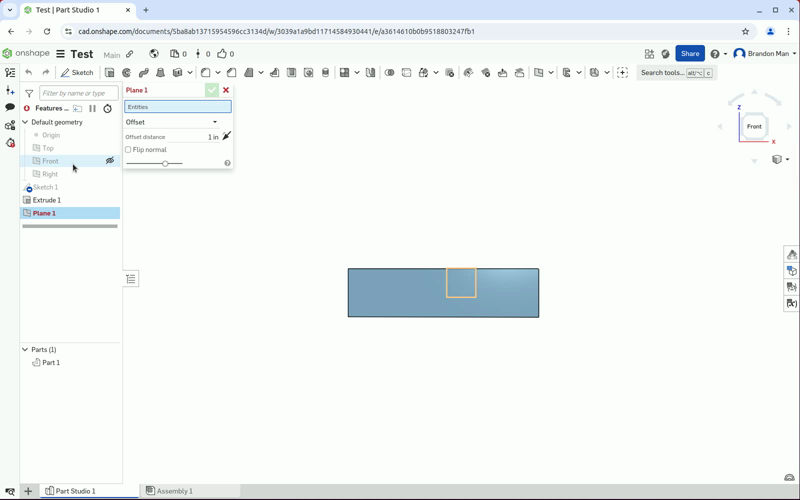
click(73, 163)
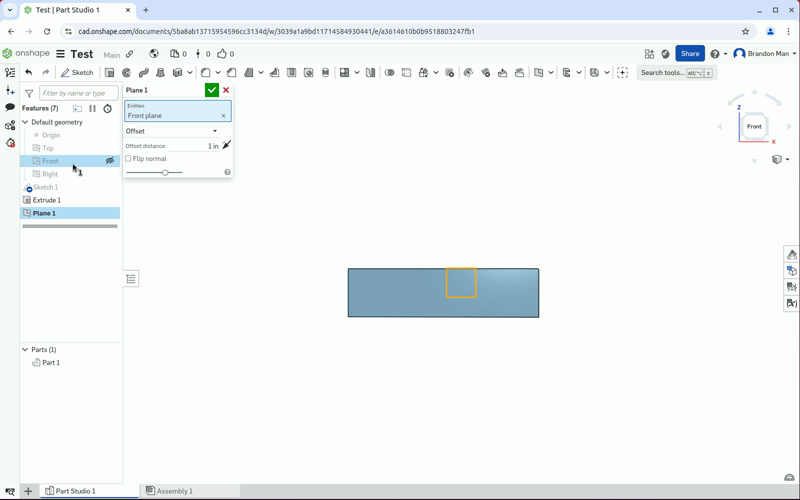
key(tab, 2)
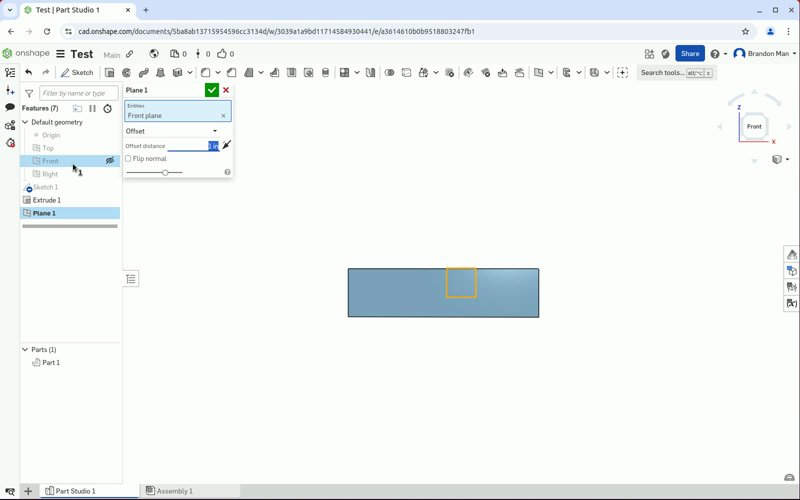
text(14.697)
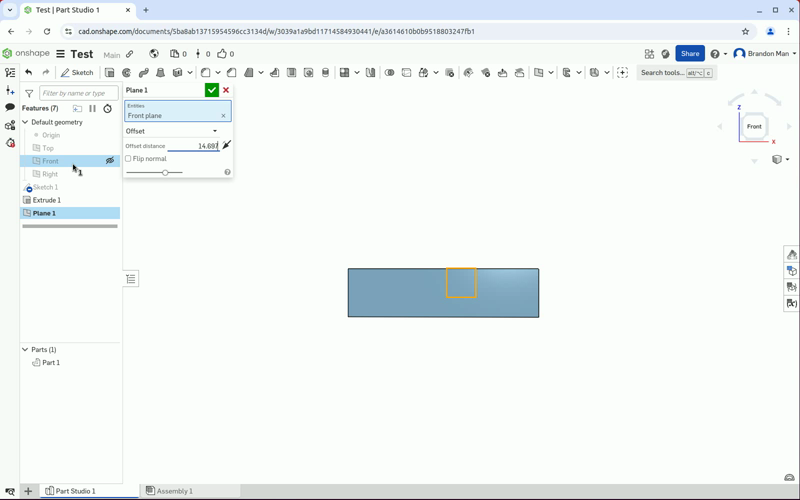
key(enter, 2)
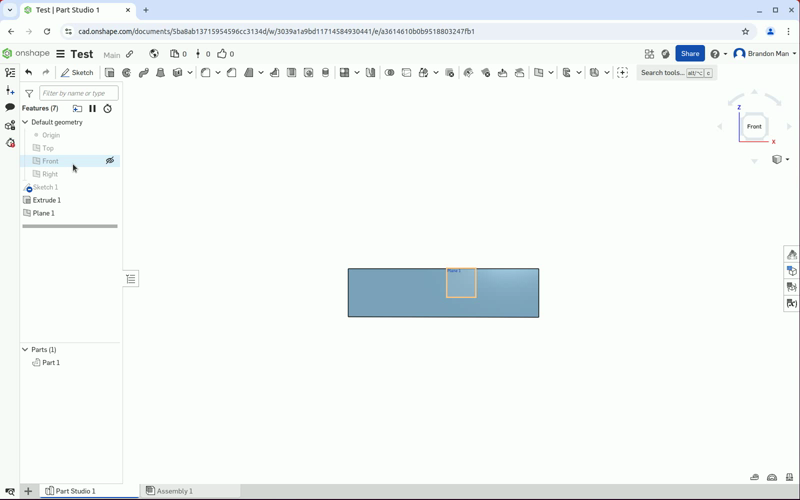
key(shift+s)
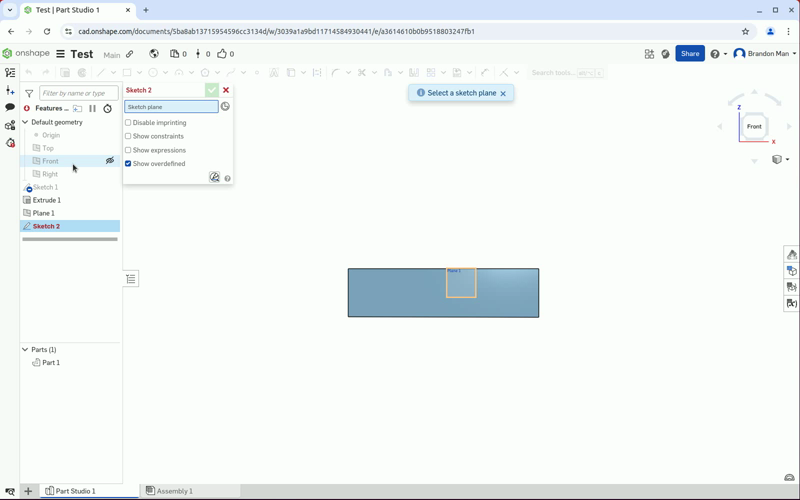
mouse_move(73, 215)
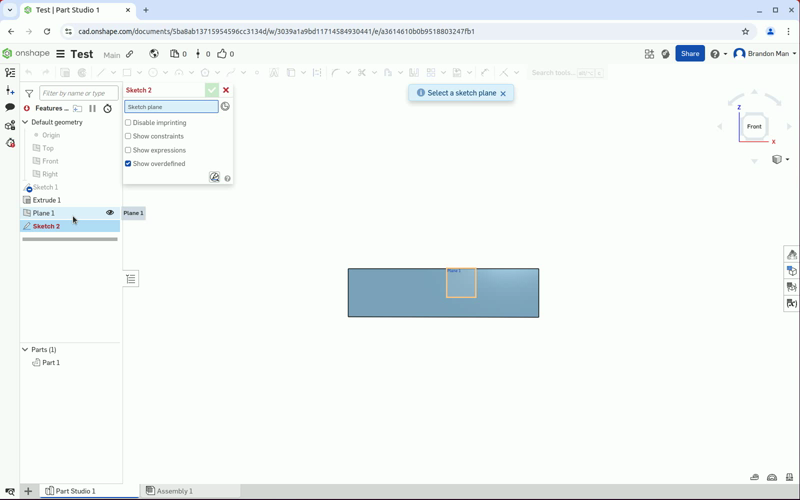
click(73, 215)
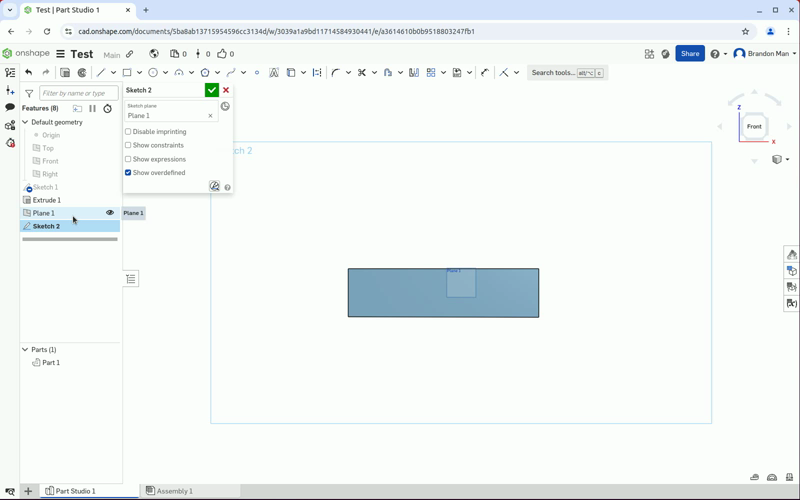
mouse_move(73, 352)
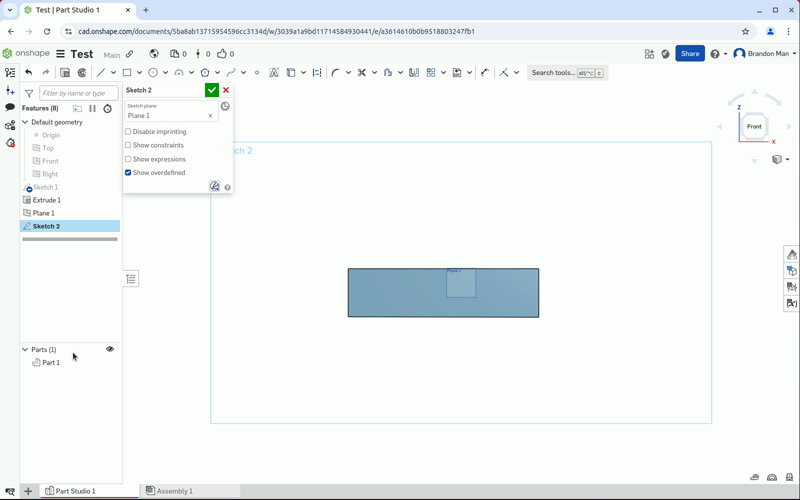
key(y)
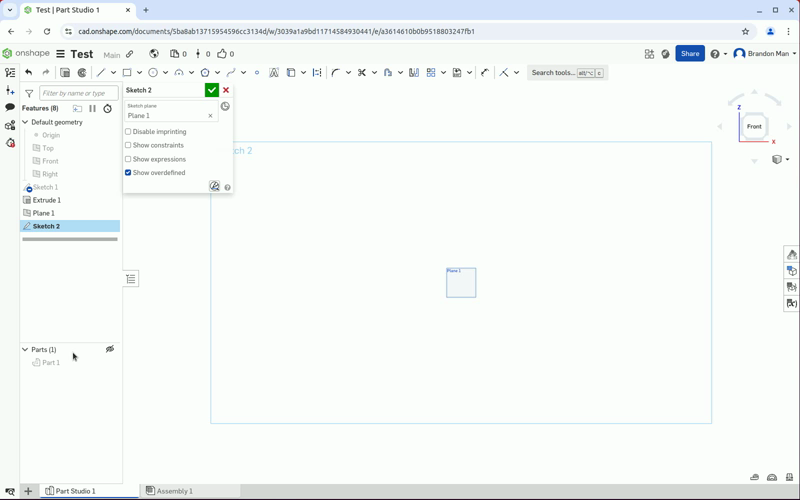
key(l)
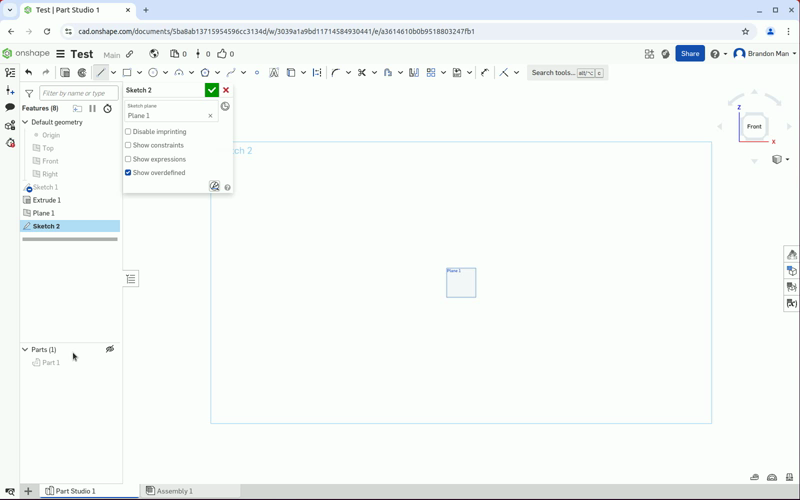
key_down(shift)
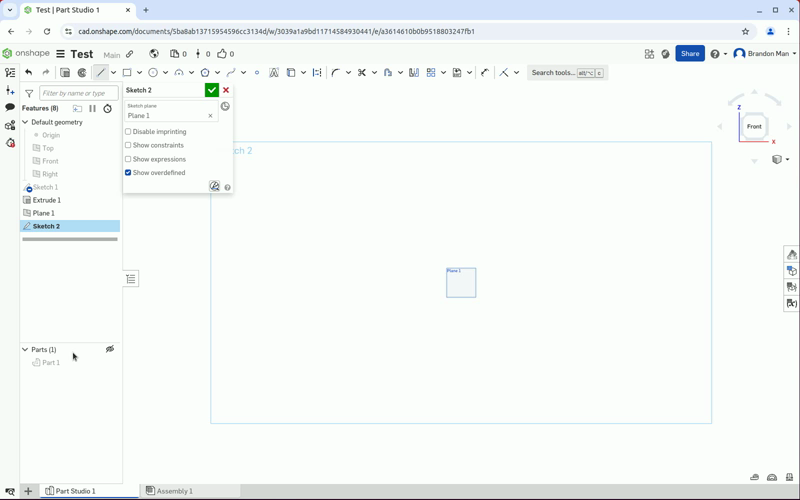
mouse_move(348, 316)
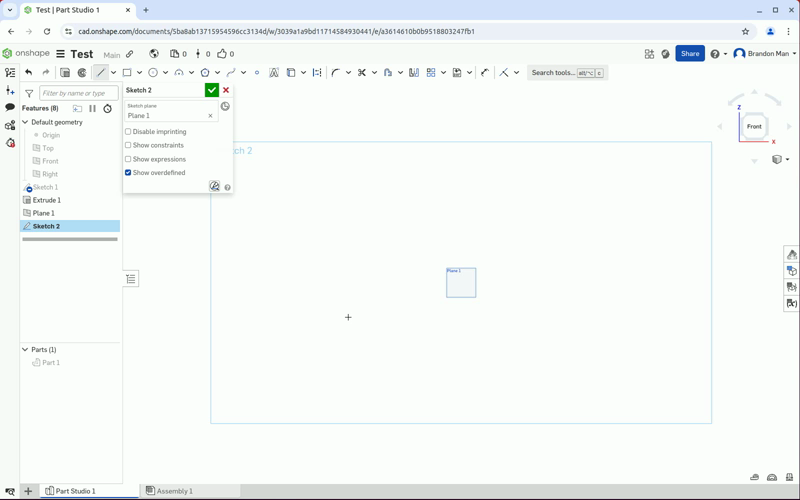
click(348, 316)
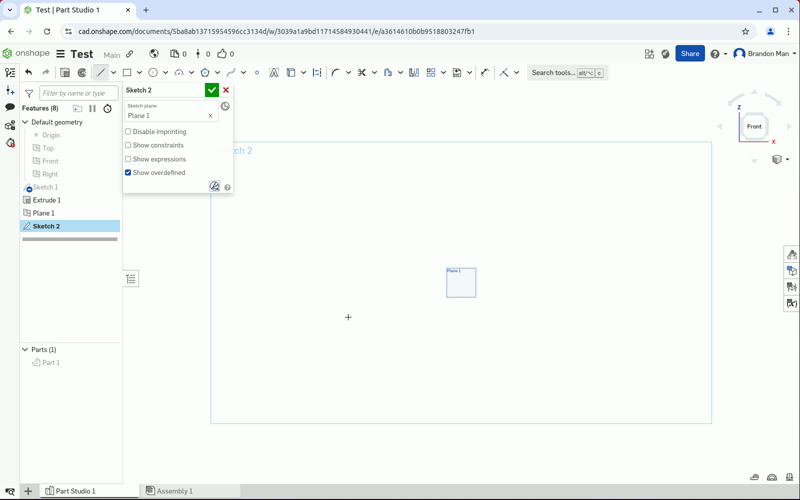
key_up(shift)
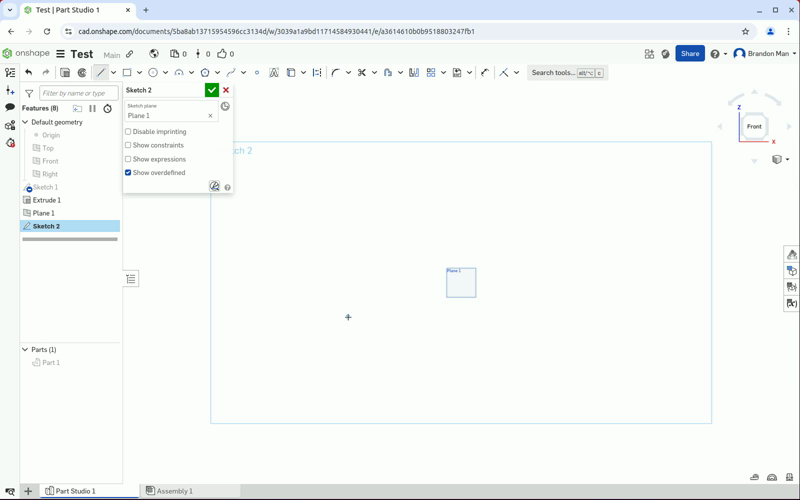
key_down(shift)
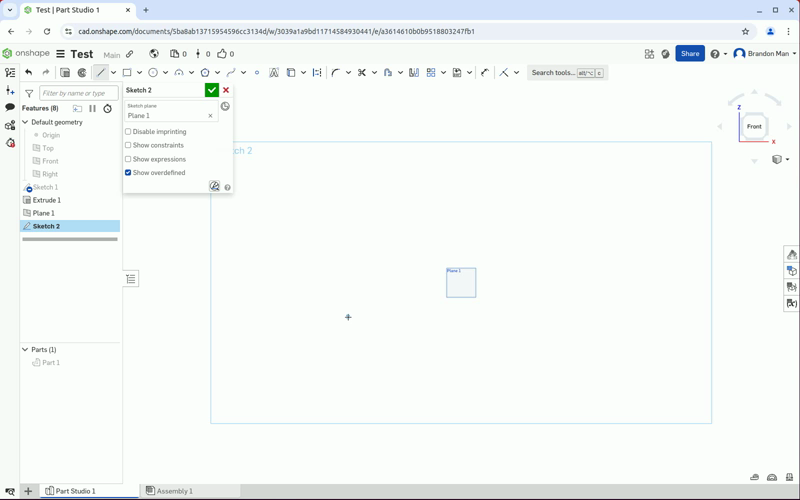
mouse_move(378, 316)
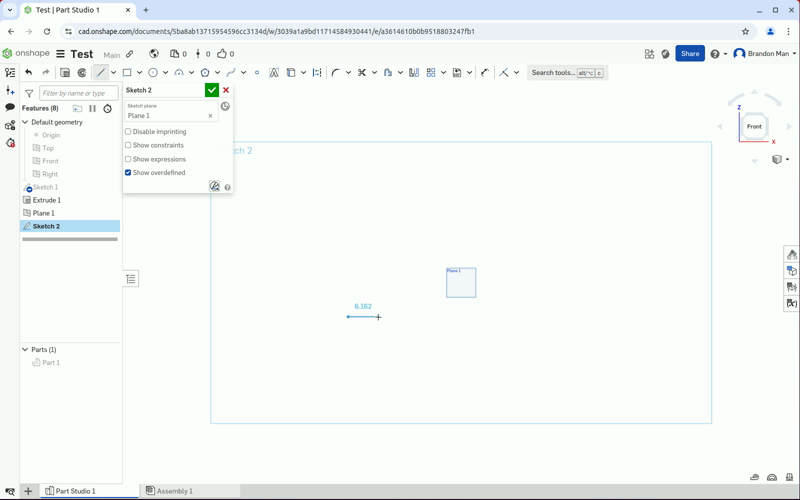
mouse_move(396, 316)
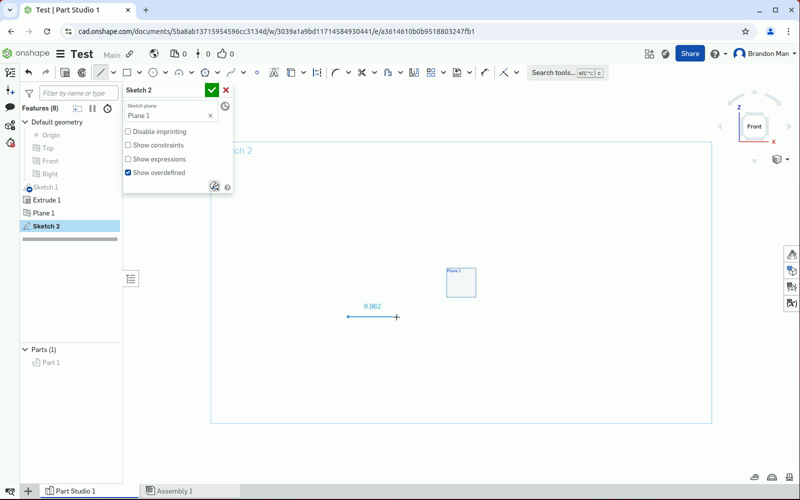
click(396, 316)
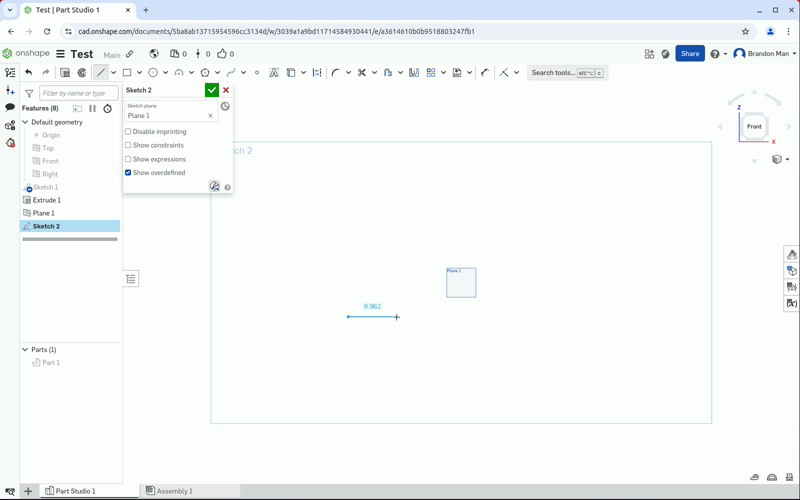
key_up(shift)
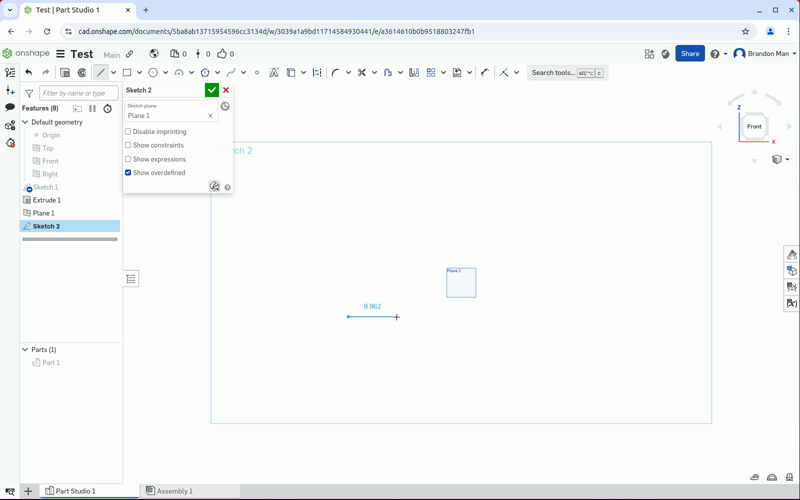
key_down(shift)
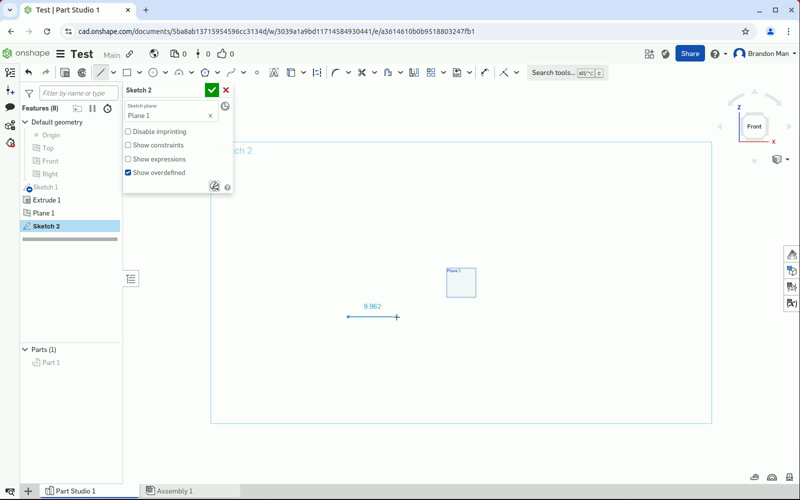
mouse_move(426, 316)
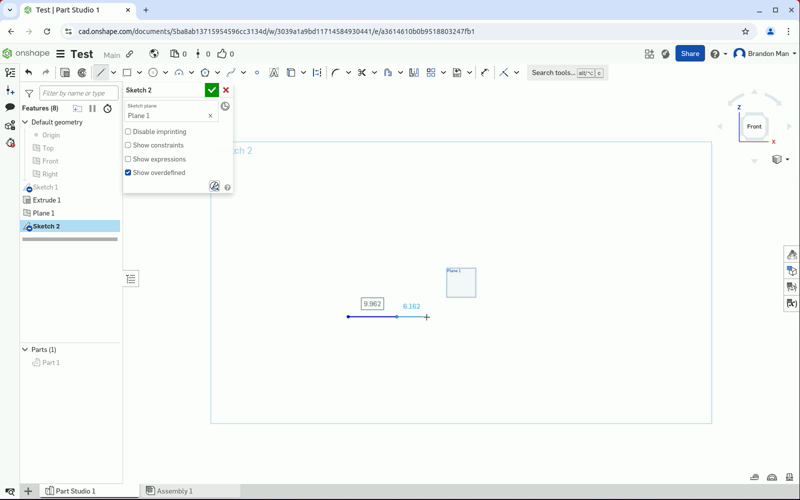
mouse_move(396, 268)
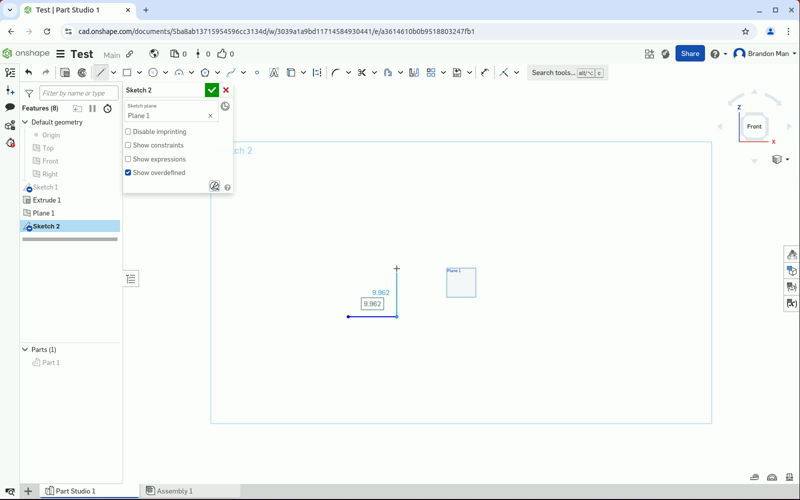
click(396, 268)
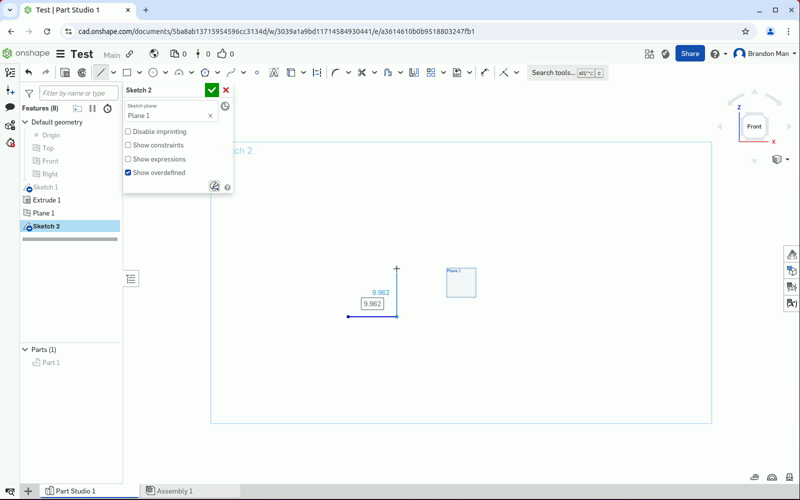
key_up(shift)
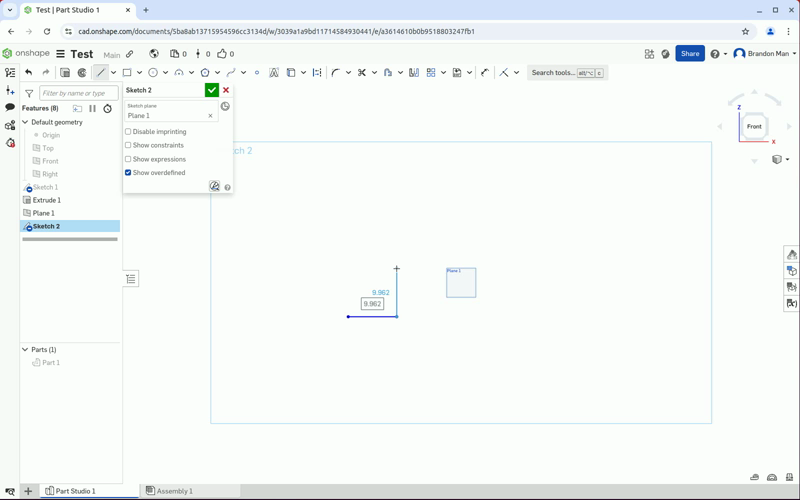
key_down(shift)
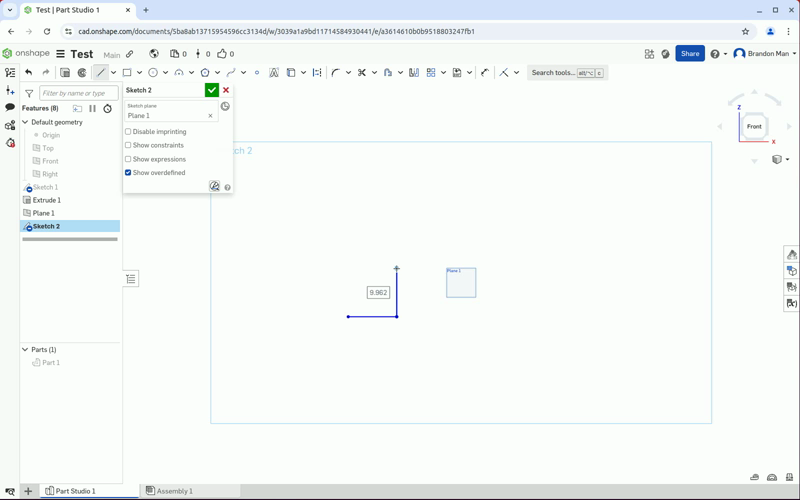
mouse_move(426, 268)
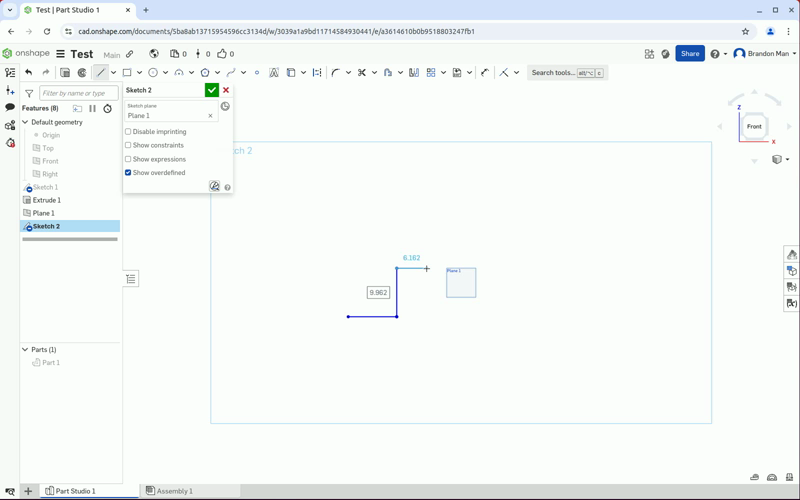
mouse_move(348, 268)
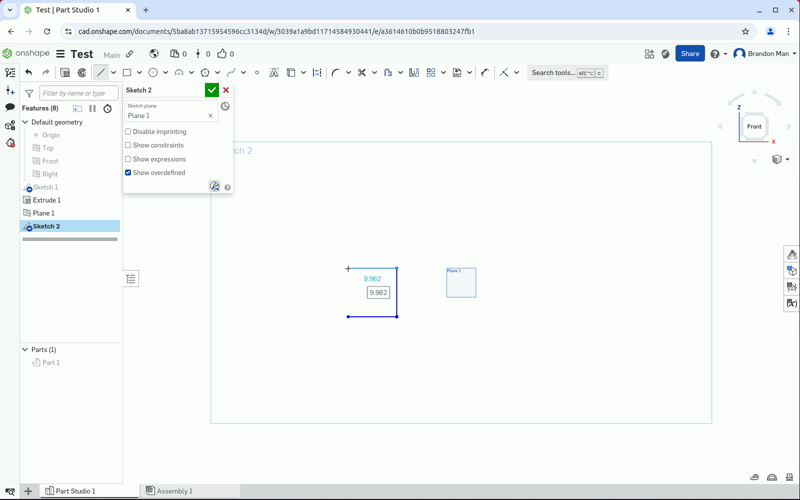
click(348, 268)
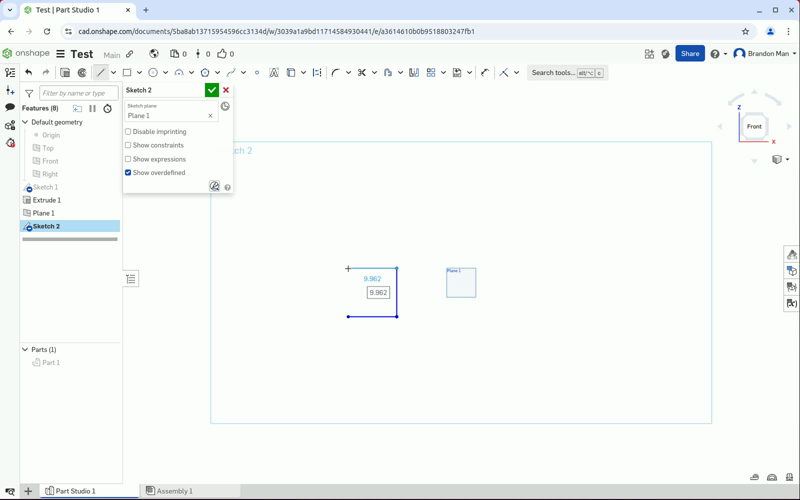
key_up(shift)
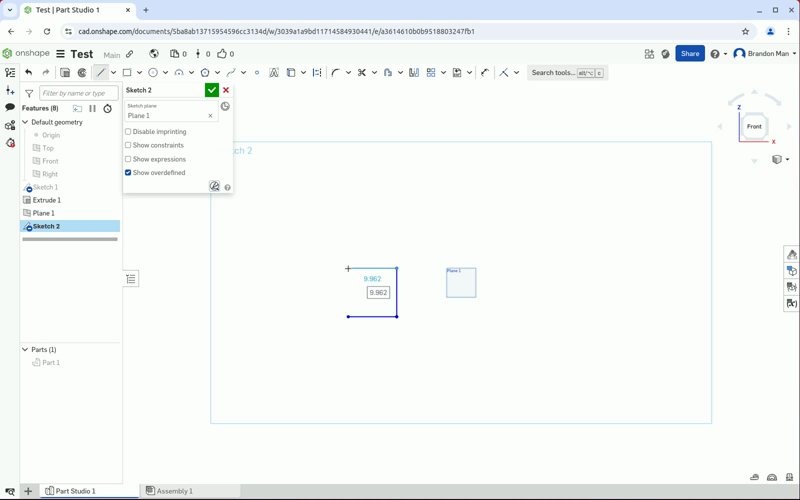
mouse_move(378, 268)
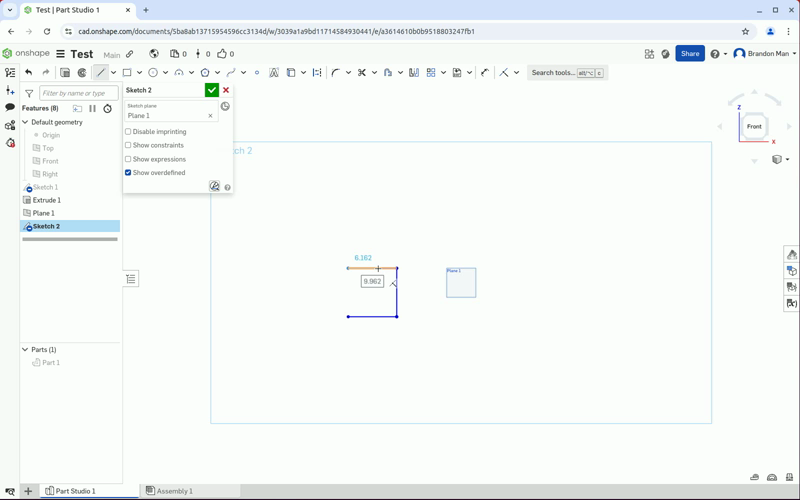
key_down(shift)
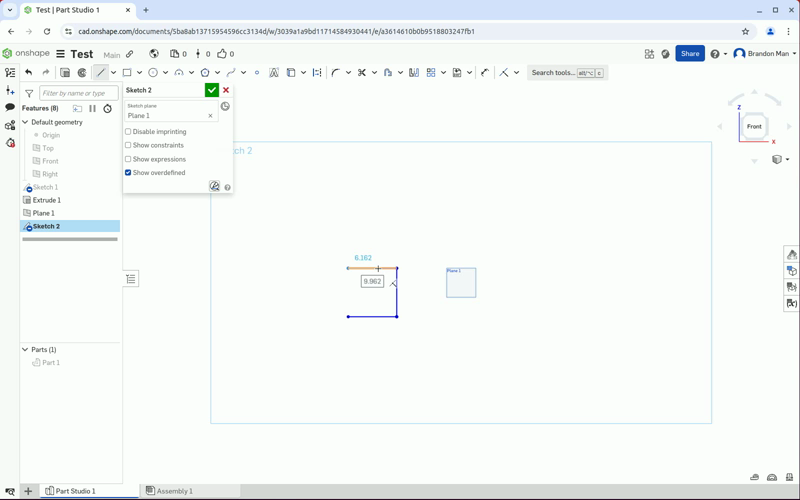
mouse_move(348, 316)
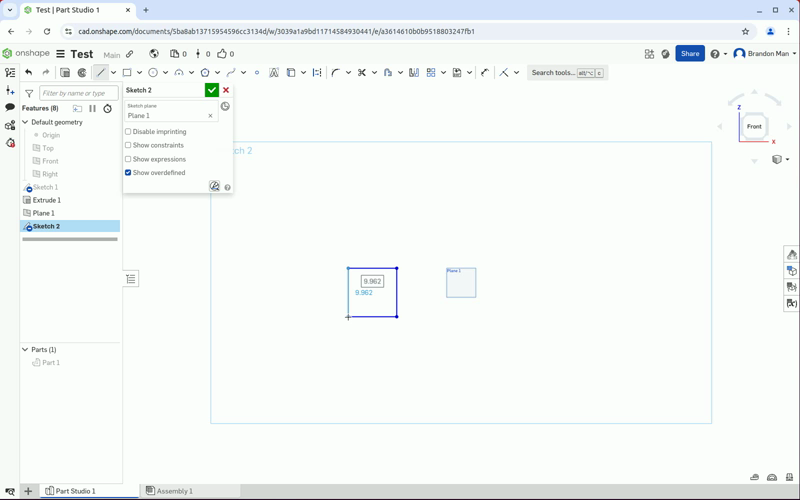
key_up(shift)
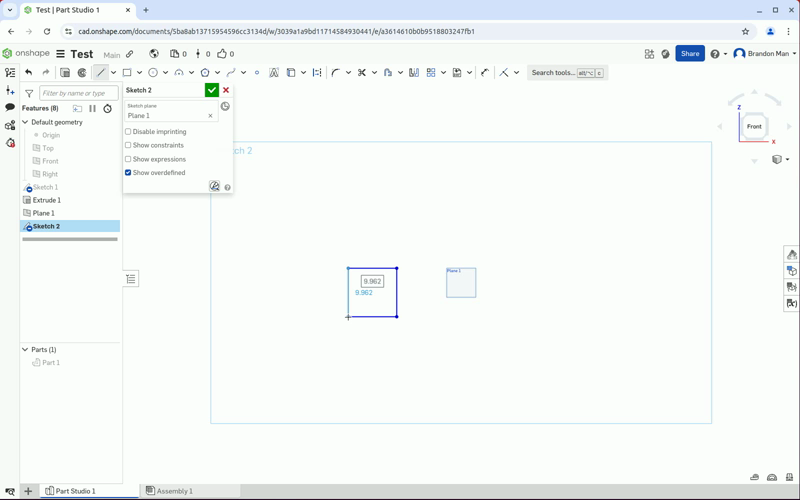
click(348, 316)
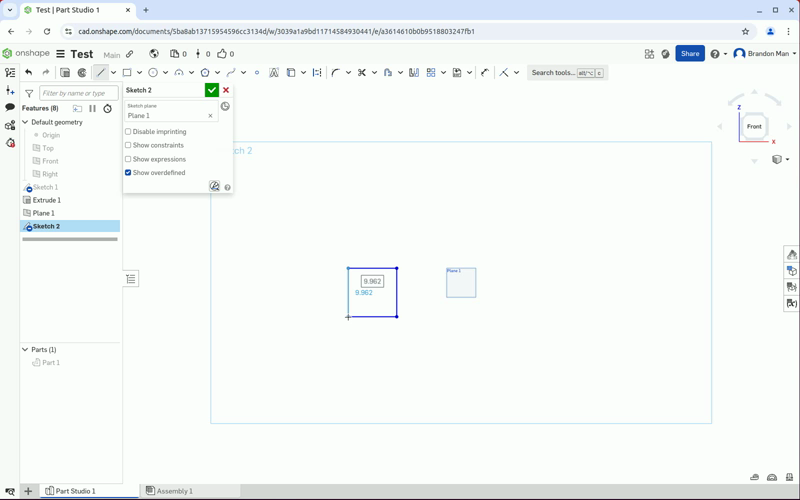
key(esc)
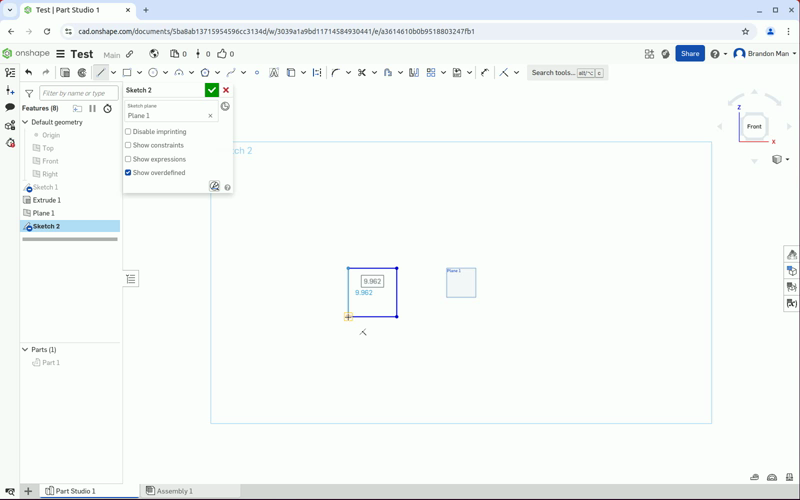
mouse_move(350, 285)
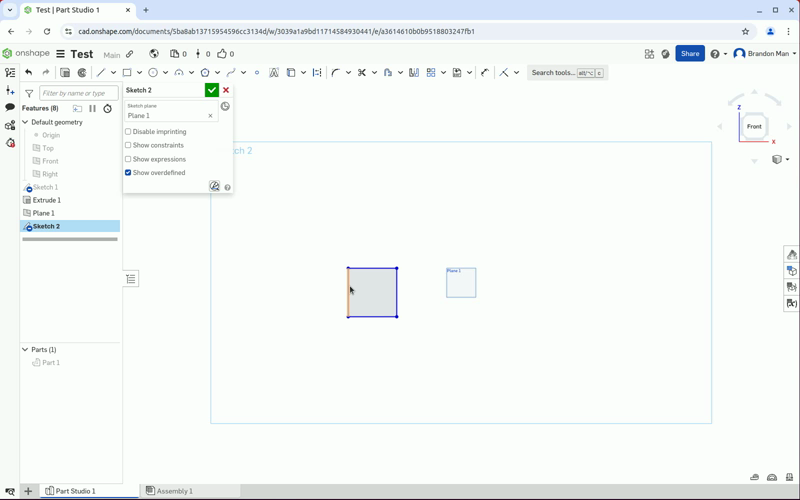
click(350, 285)
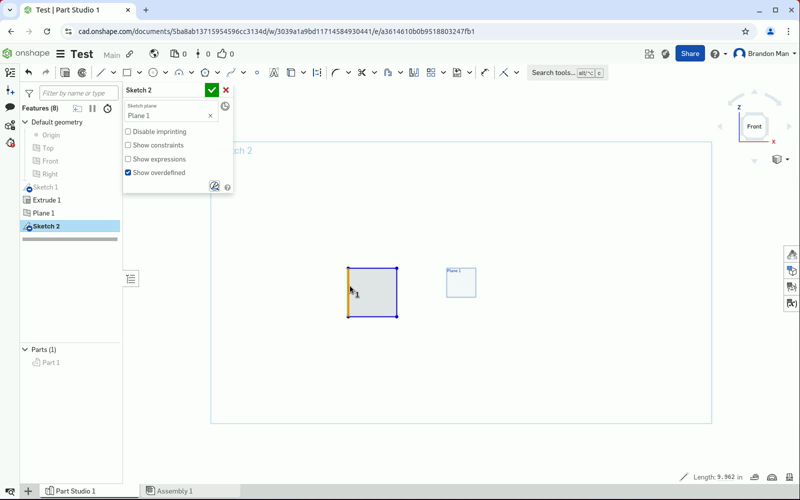
mouse_move(73, 352)
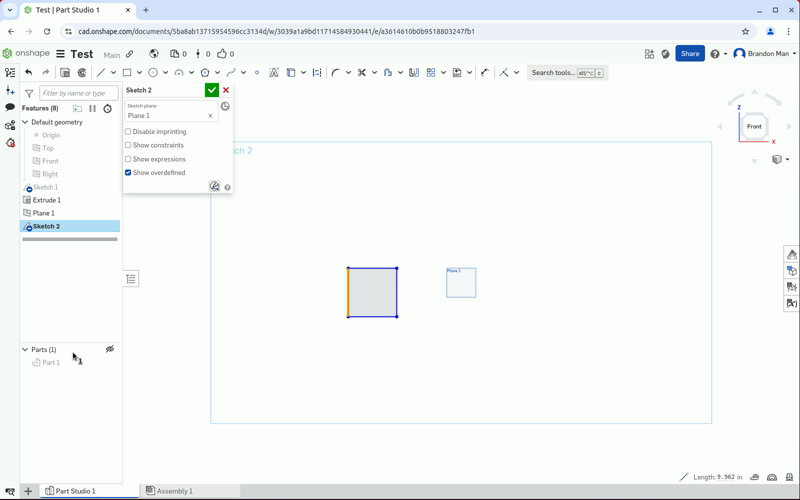
key(shift+y)
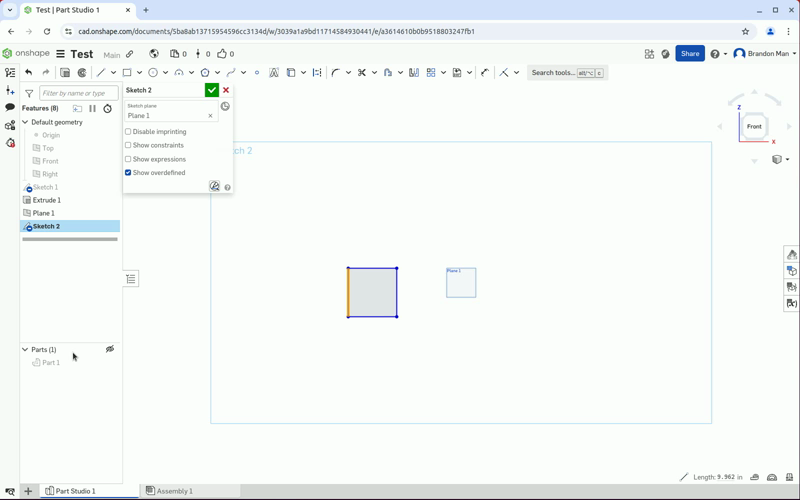
key(shift+e)
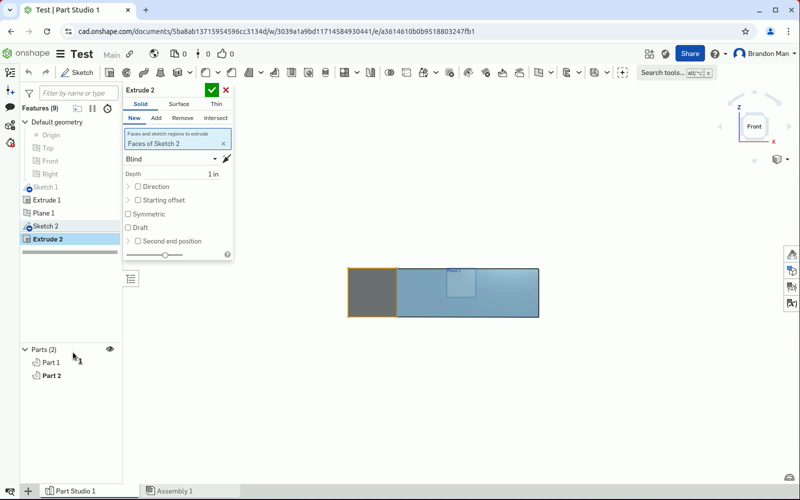
mouse_move(143, 106)
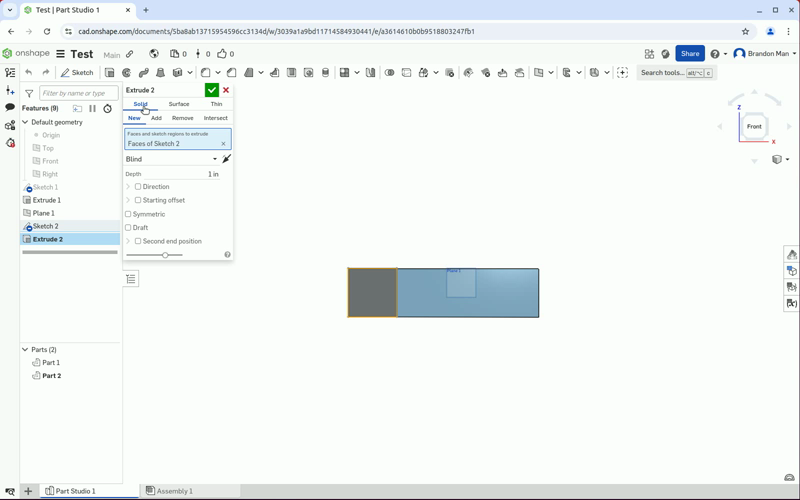
click(143, 106)
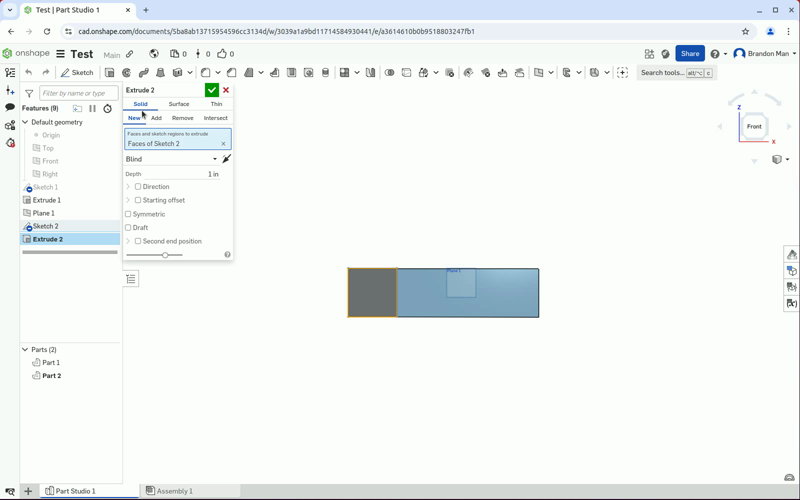
mouse_move(137, 120)
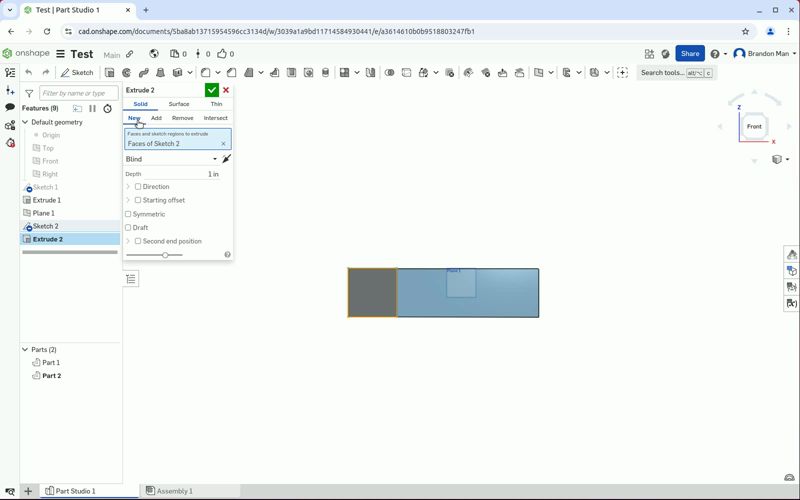
click(137, 120)
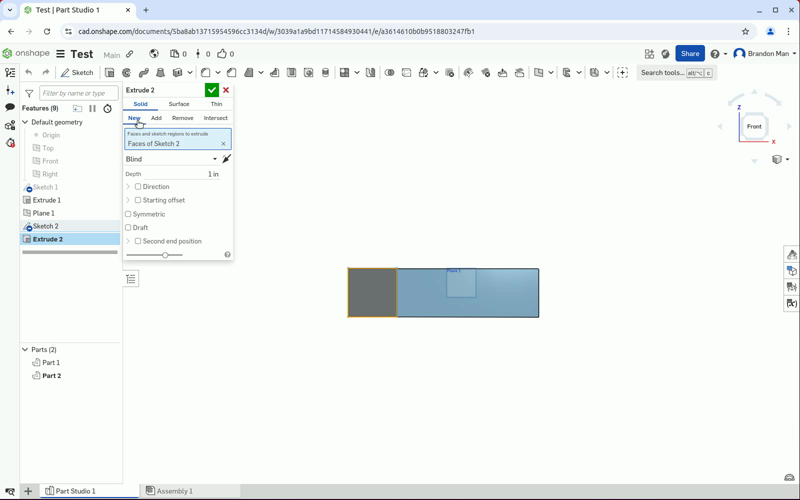
key(tab, 4)
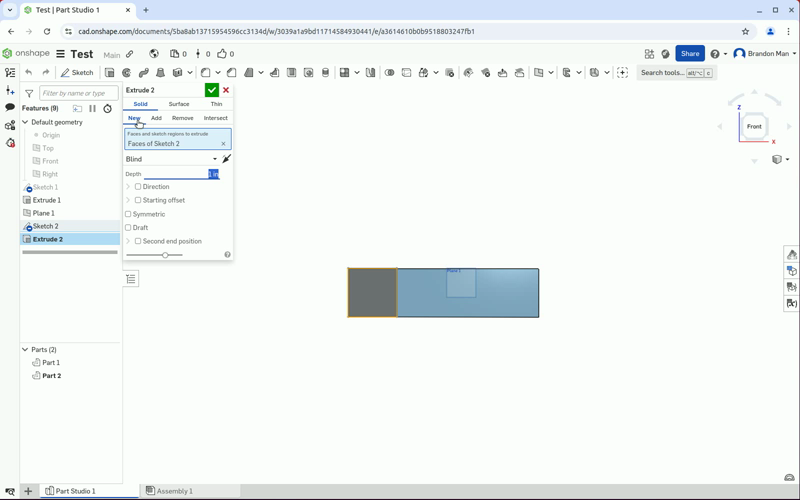
text(4.814)
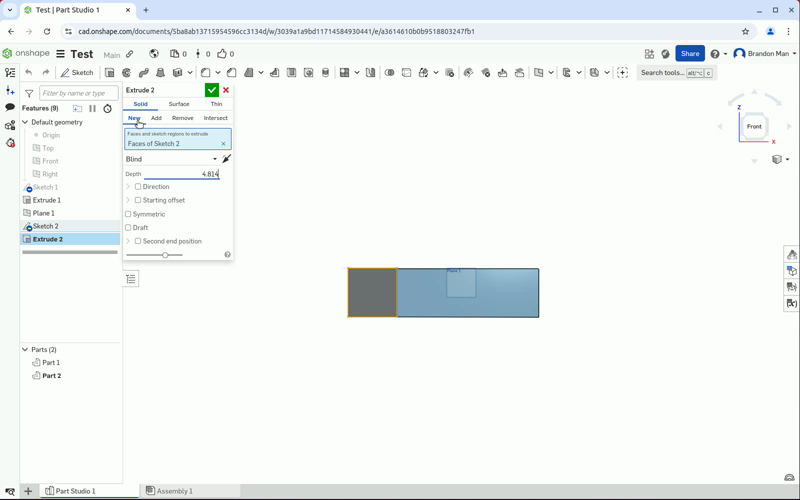
key(enter)
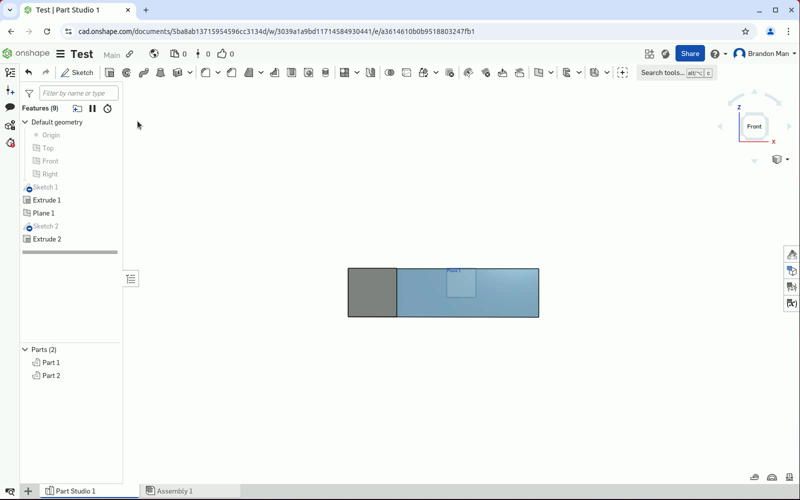
key(shift+h)
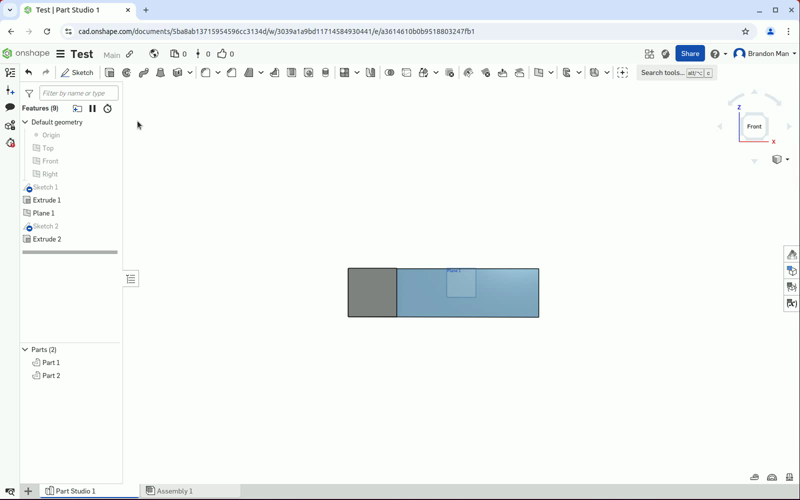
key(shift+h)
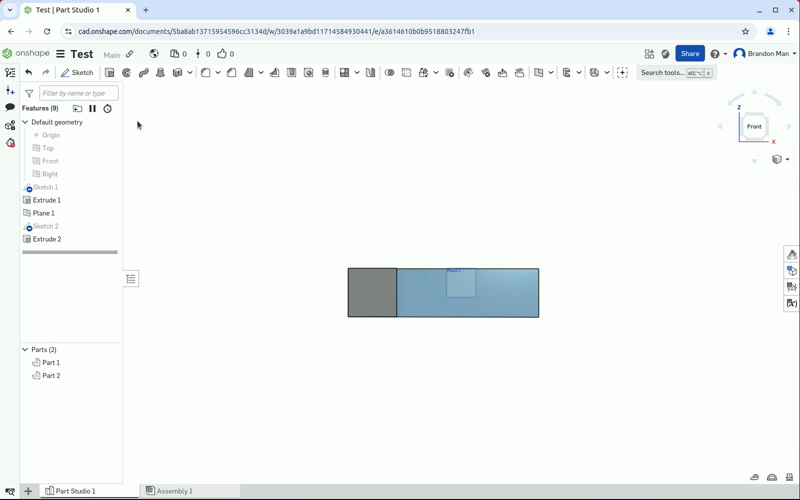
mouse_move(73, 189)
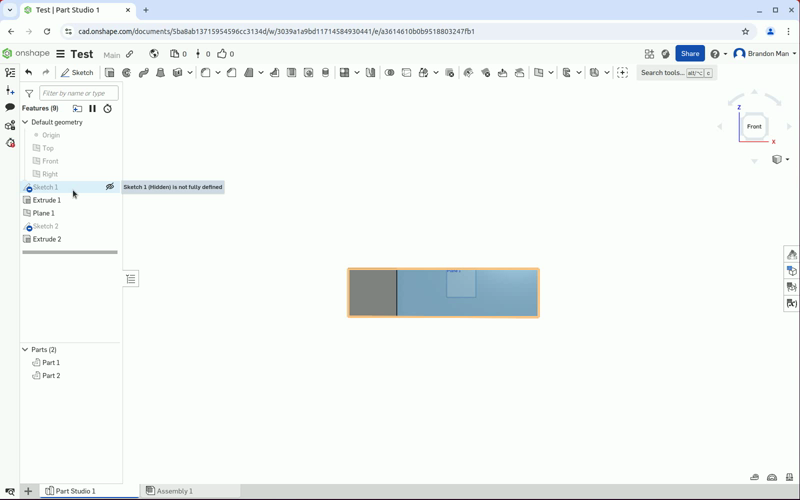
click(73, 189)
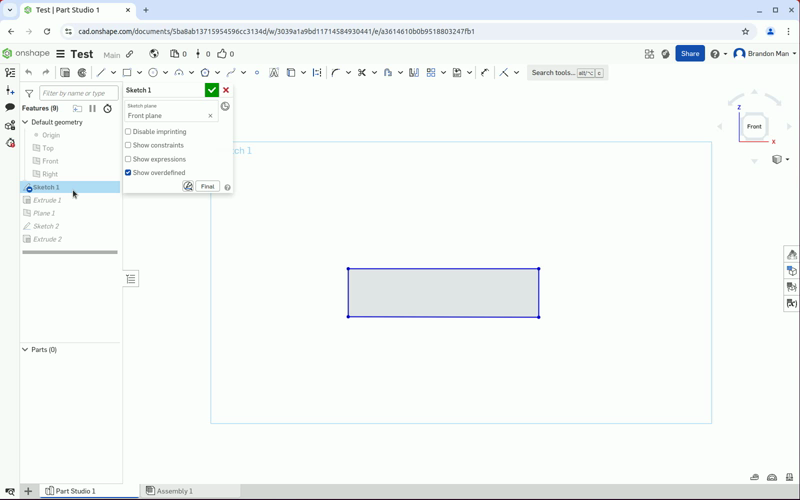
mouse_move(229, 92)
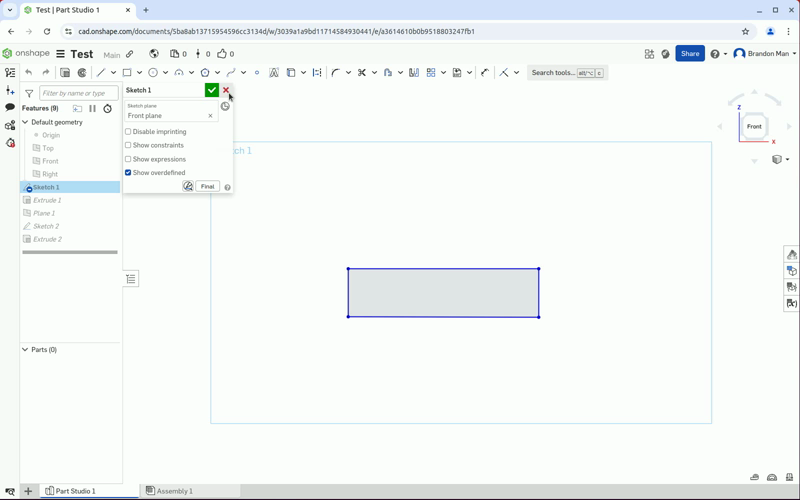
click(229, 92)
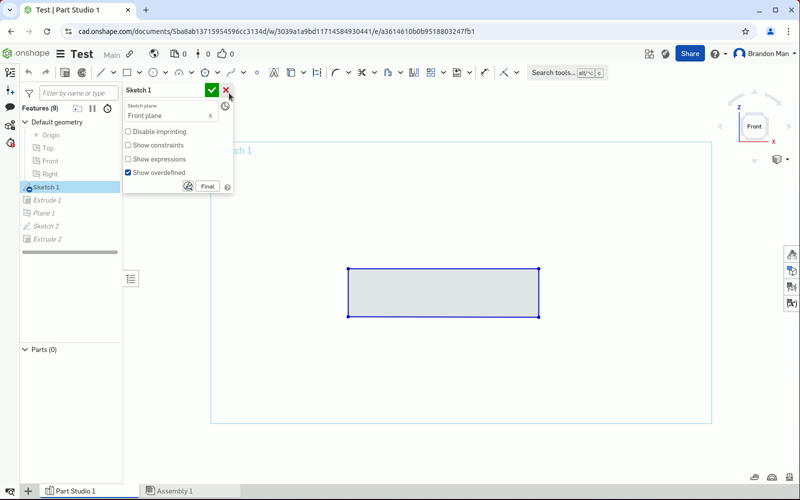
key(shift+s)
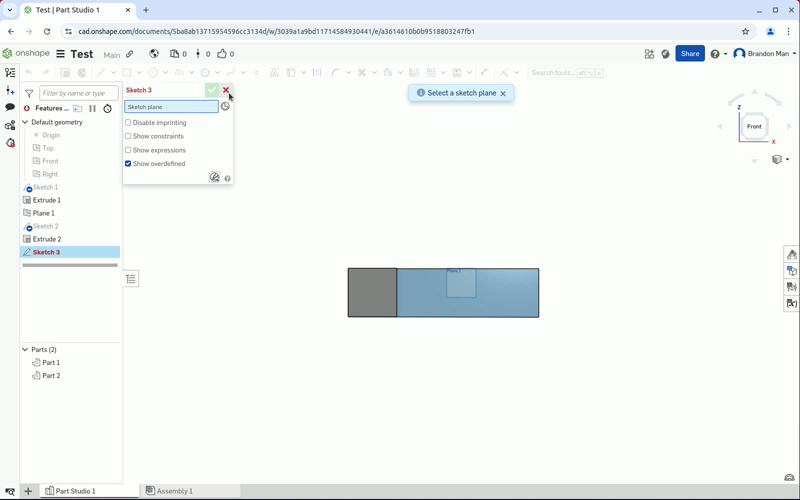
mouse_move(73, 163)
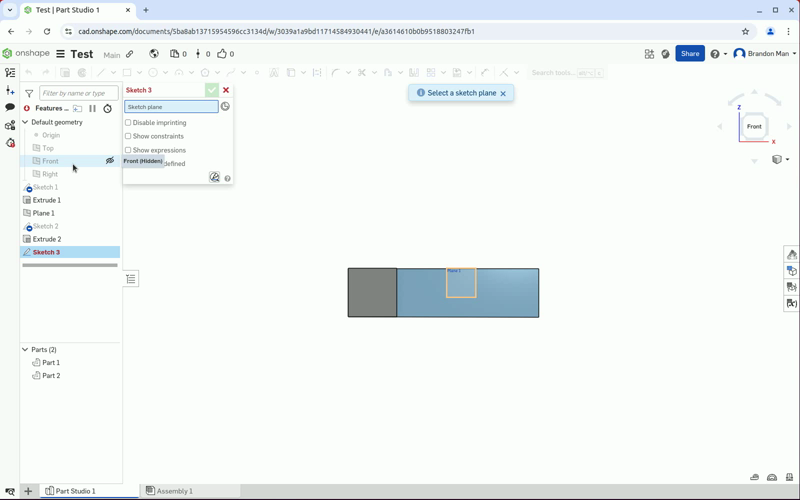
click(73, 163)
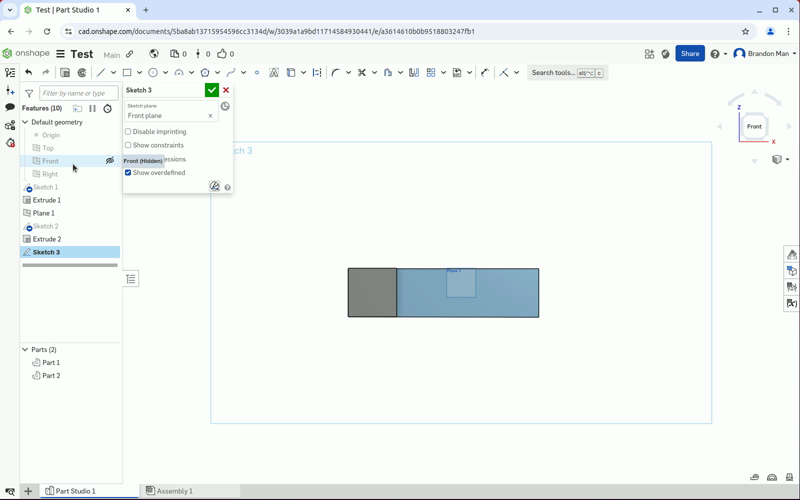
mouse_move(73, 352)
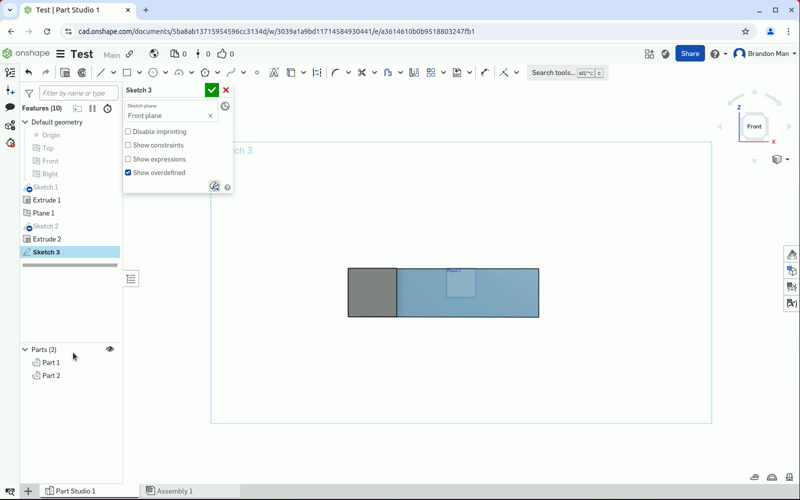
key(y)
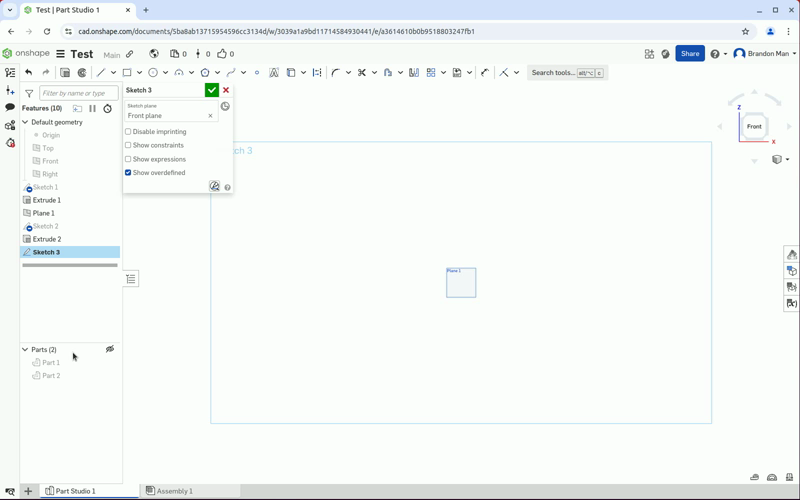
key(l)
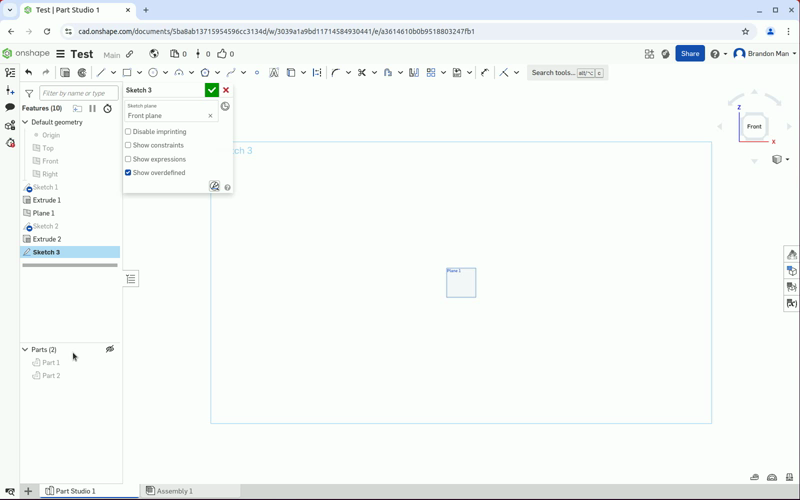
key_down(shift)
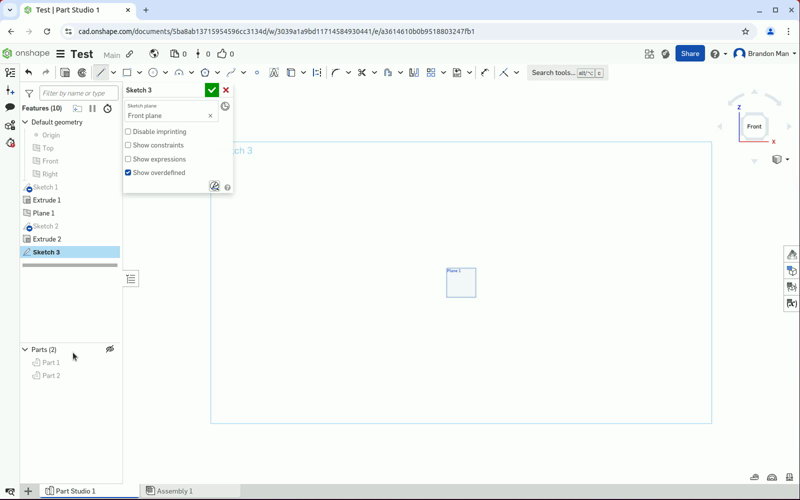
mouse_move(348, 268)
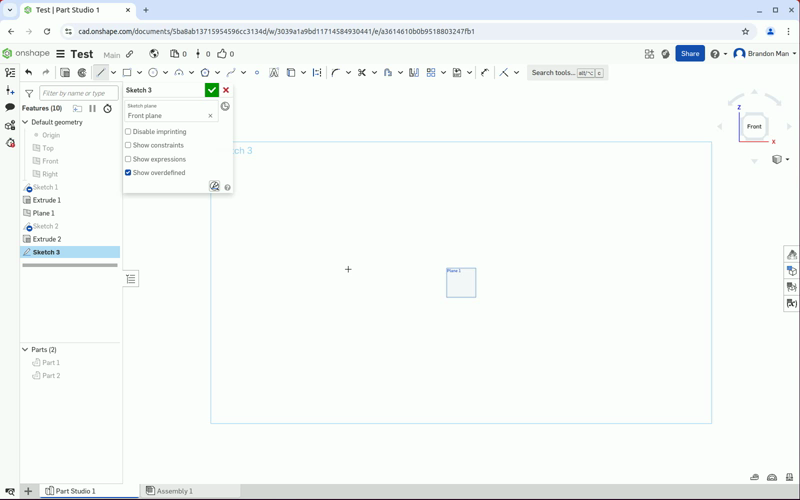
click(348, 268)
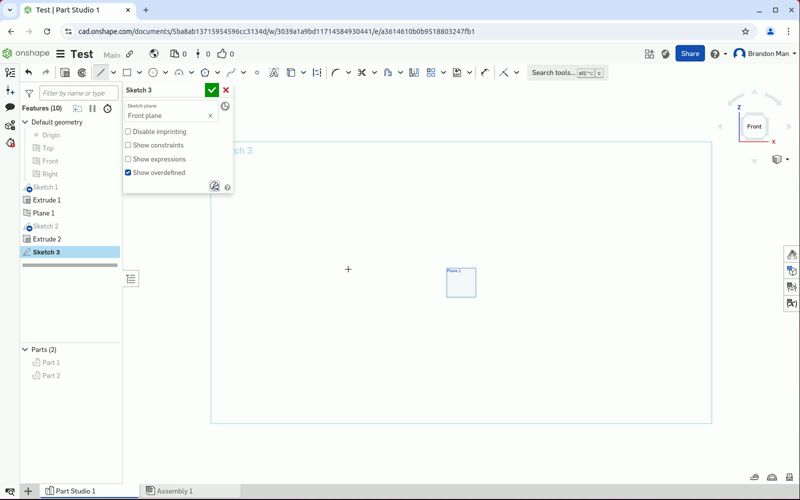
key_up(shift)
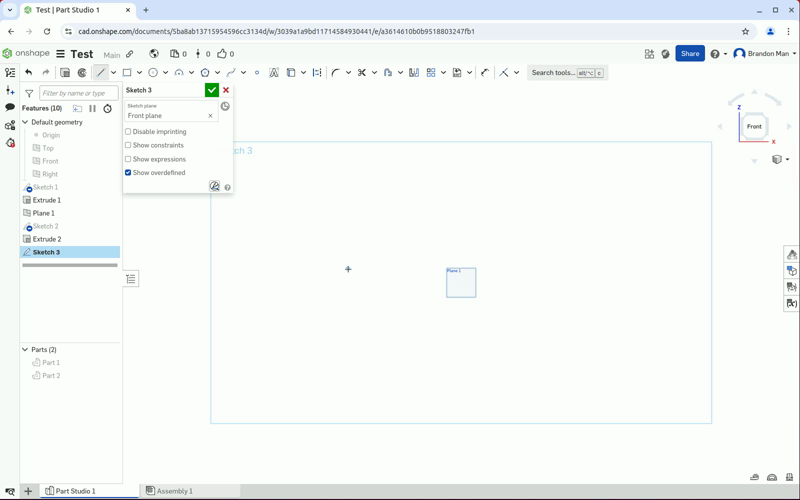
key_down(shift)
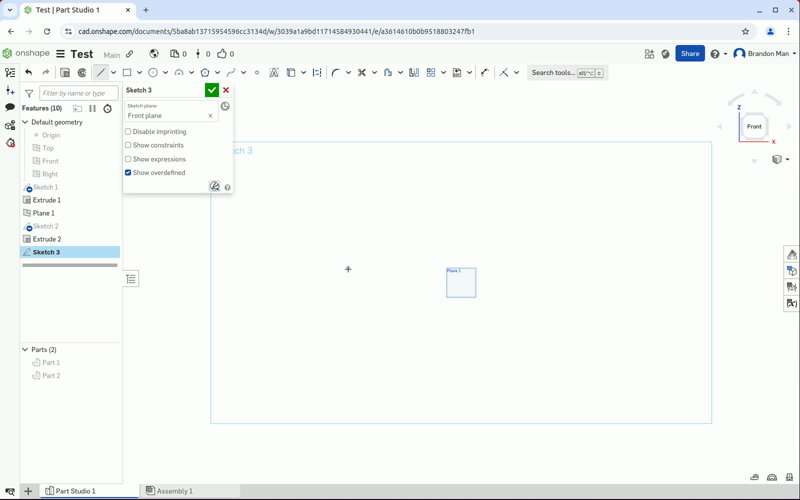
mouse_move(378, 268)
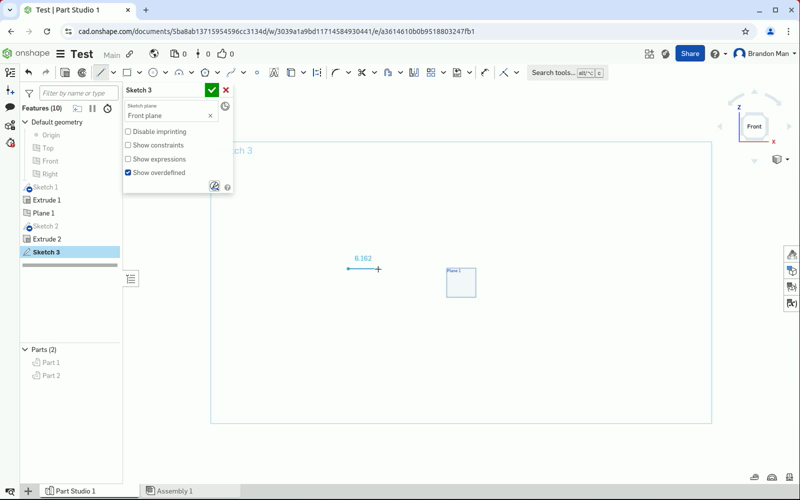
mouse_move(396, 268)
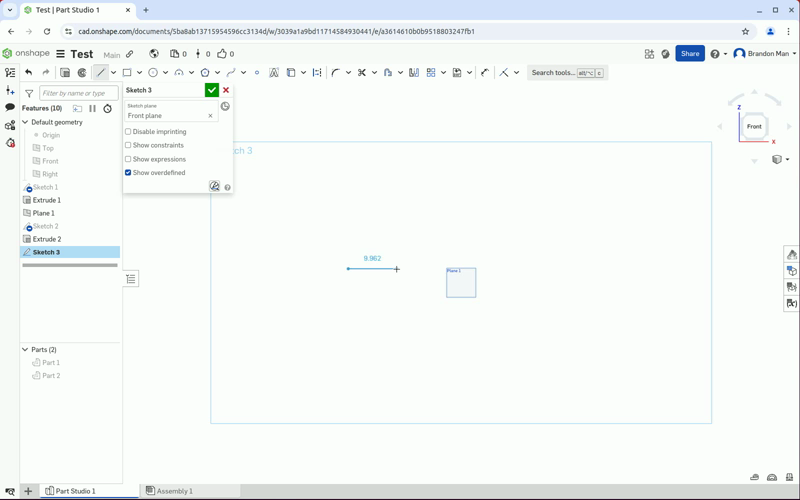
click(396, 268)
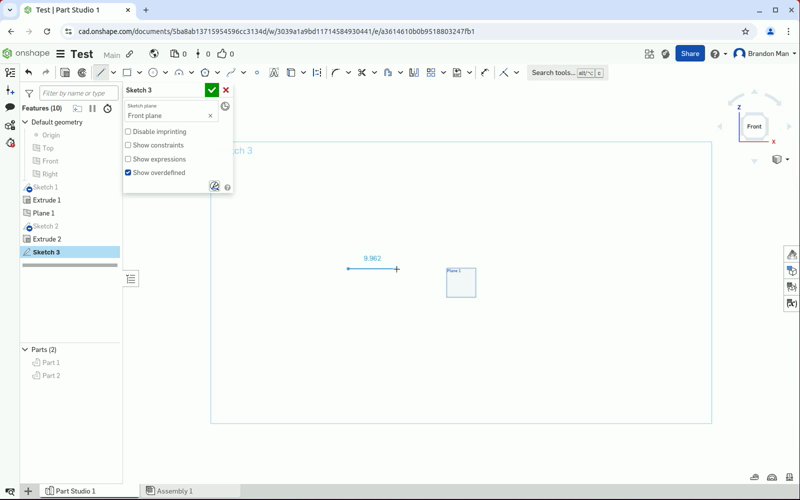
key_up(shift)
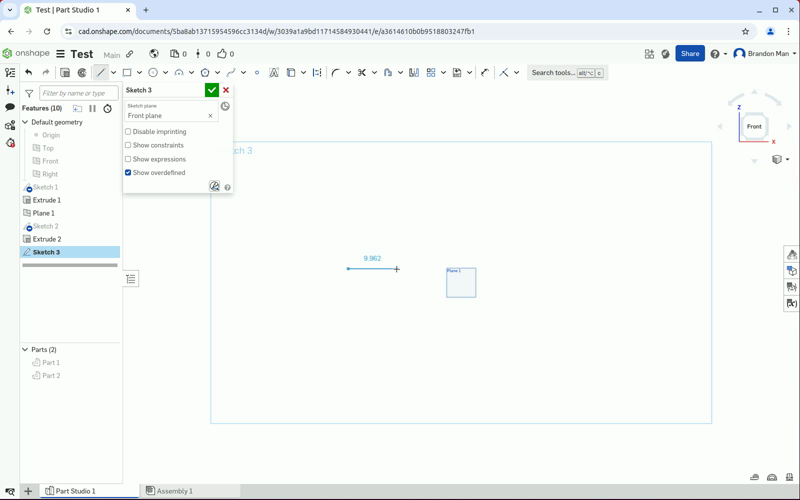
key_down(shift)
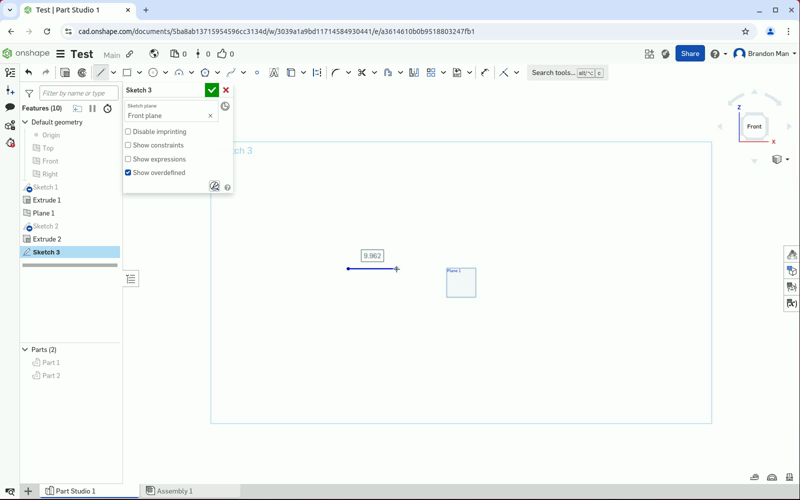
mouse_move(426, 268)
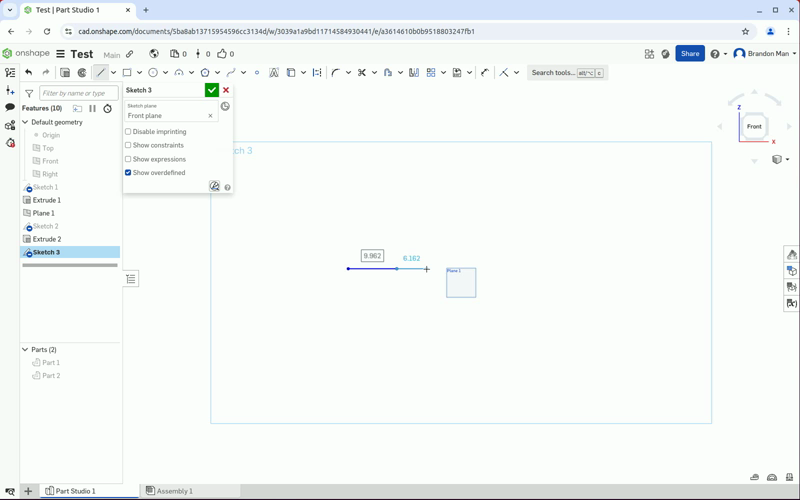
mouse_move(396, 220)
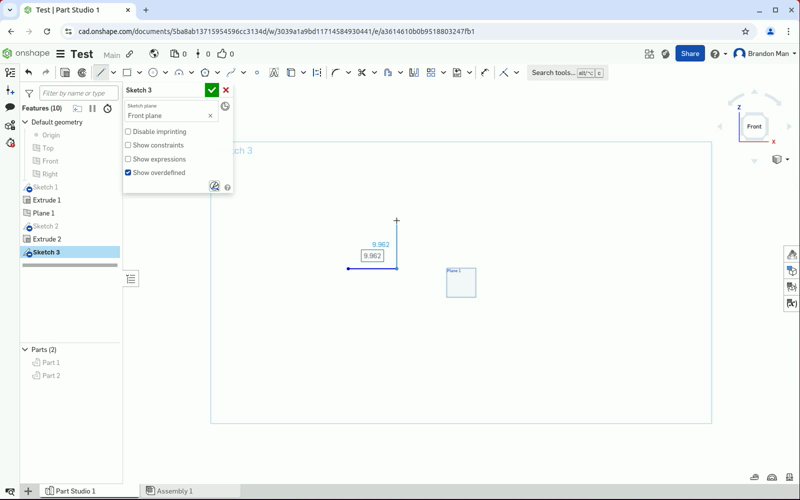
click(396, 220)
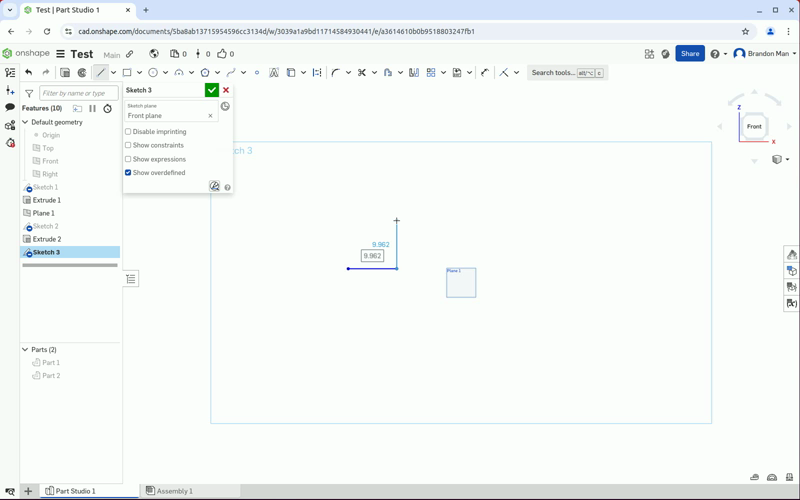
key_up(shift)
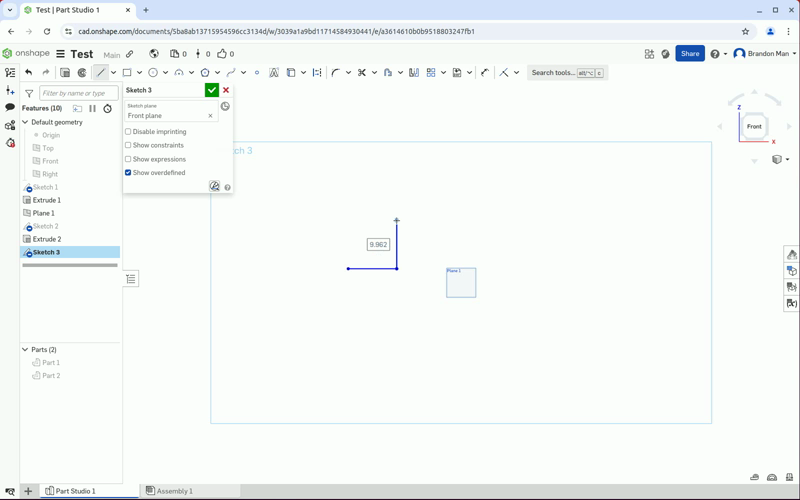
key_down(shift)
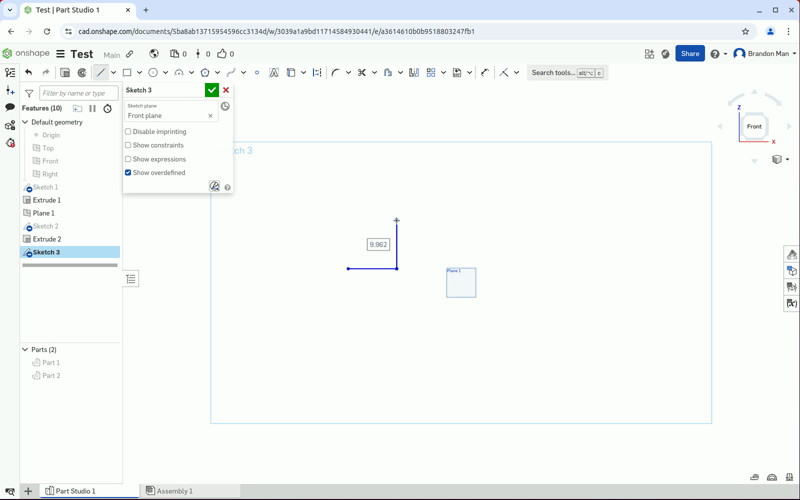
mouse_move(426, 220)
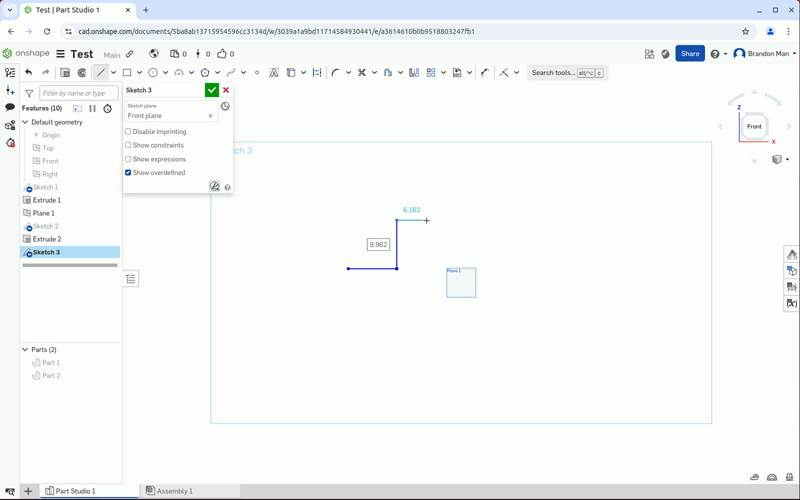
mouse_move(348, 220)
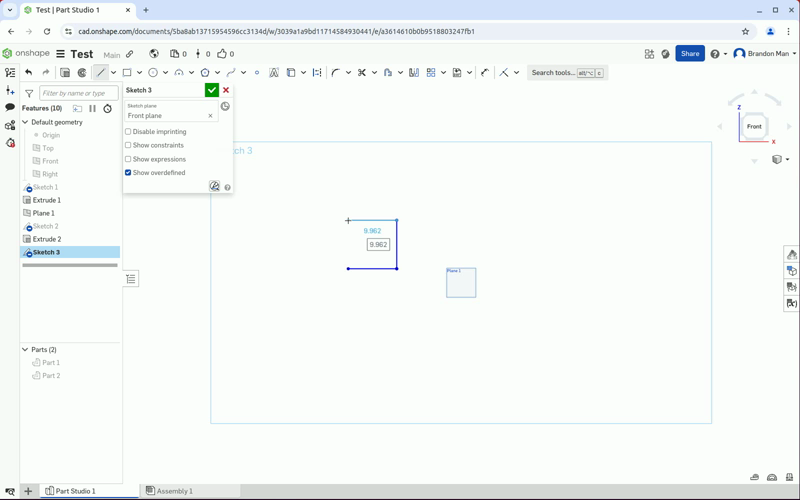
click(348, 220)
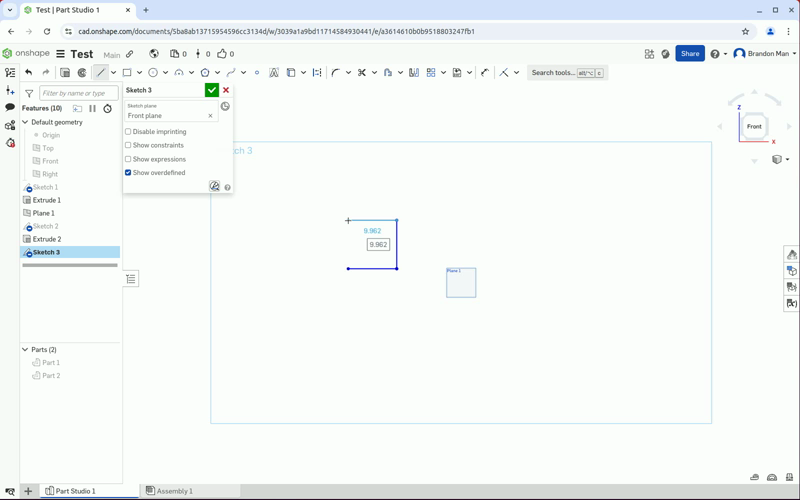
key_up(shift)
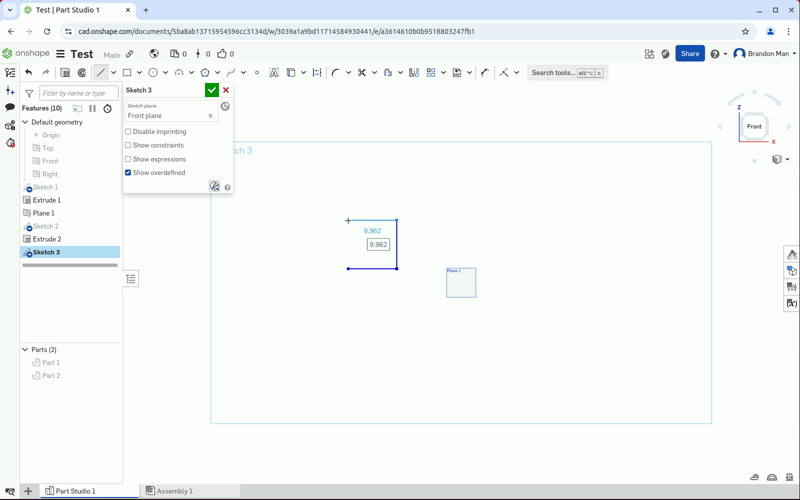
mouse_move(378, 220)
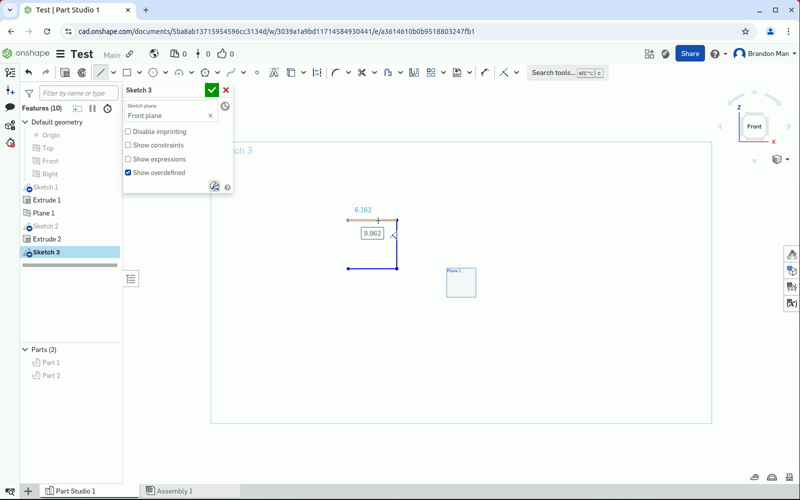
key_down(shift)
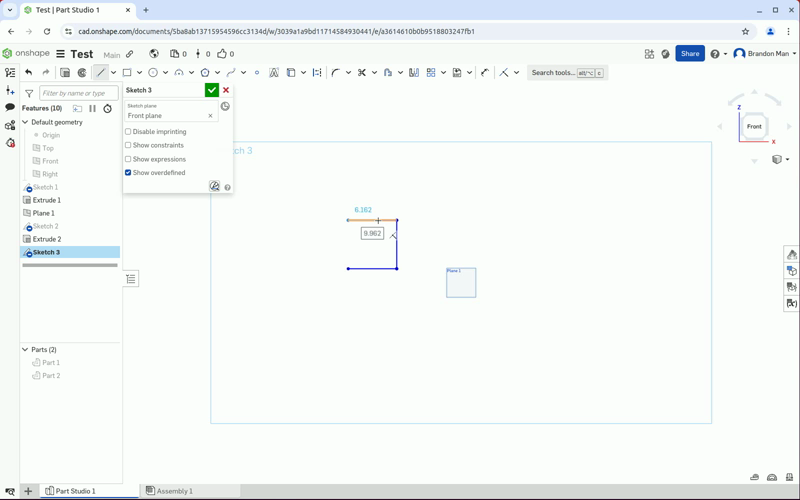
mouse_move(348, 268)
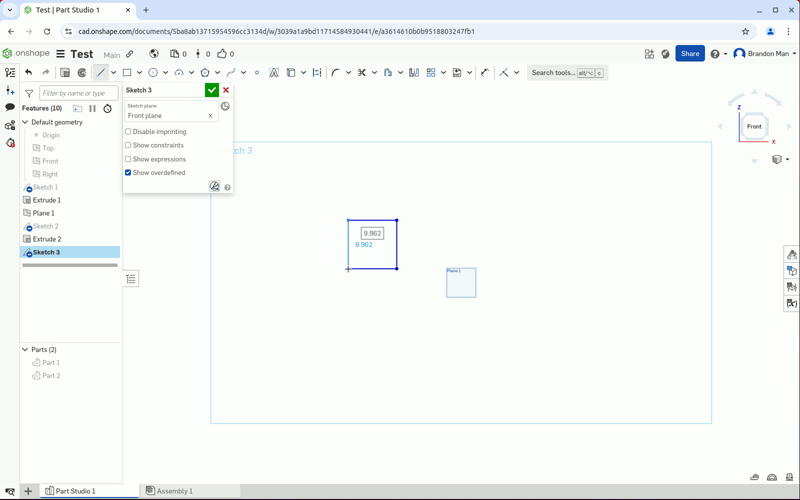
key_up(shift)
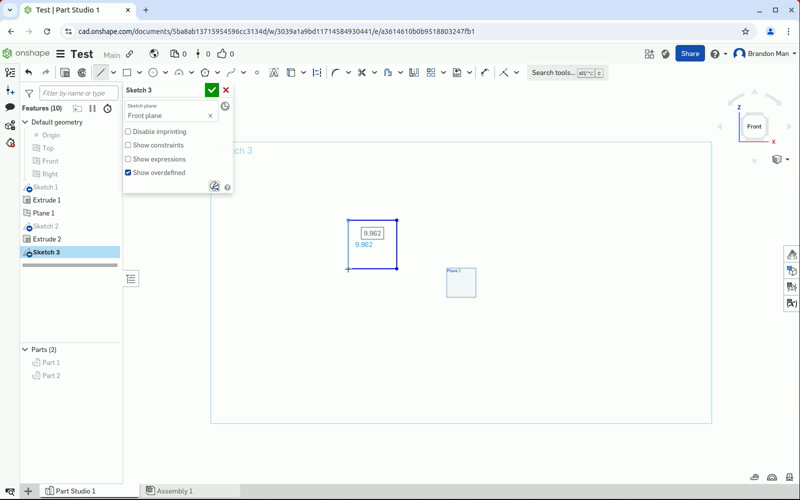
click(348, 268)
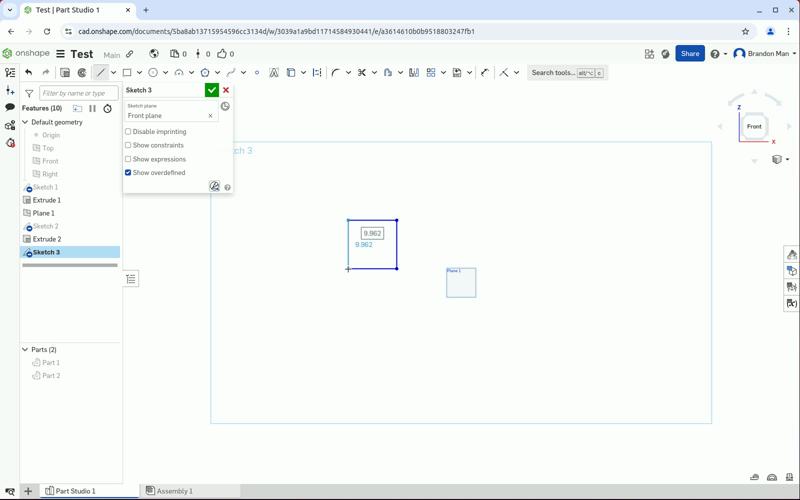
key(esc)
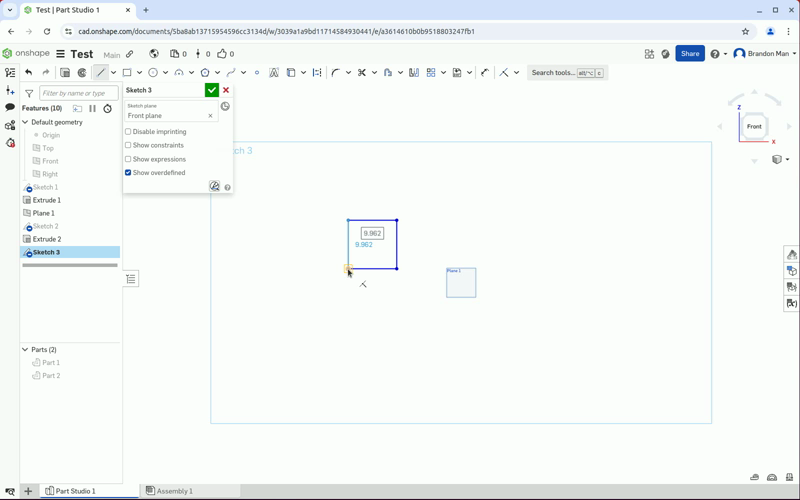
mouse_move(363, 260)
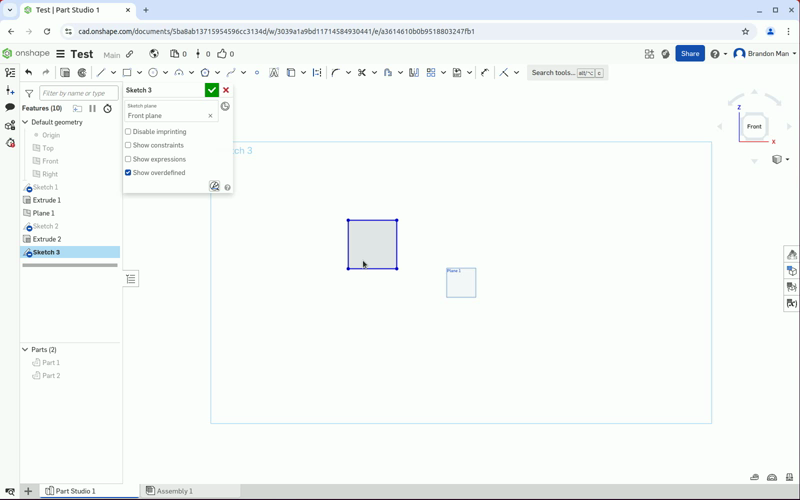
click(363, 260)
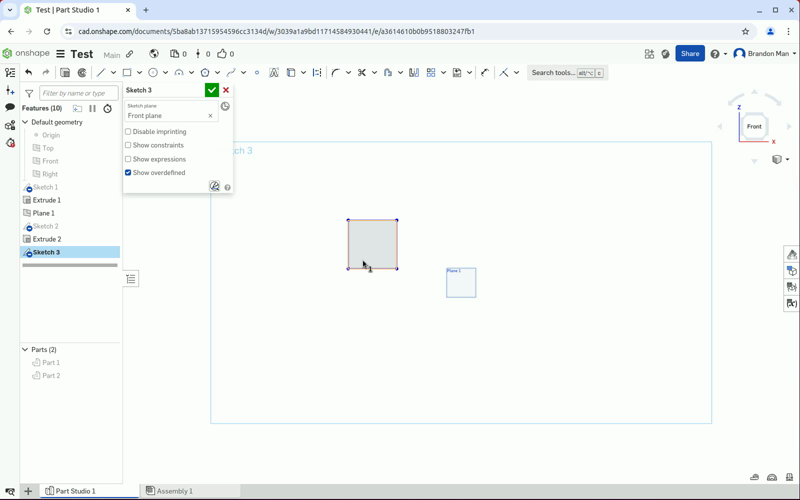
mouse_move(73, 352)
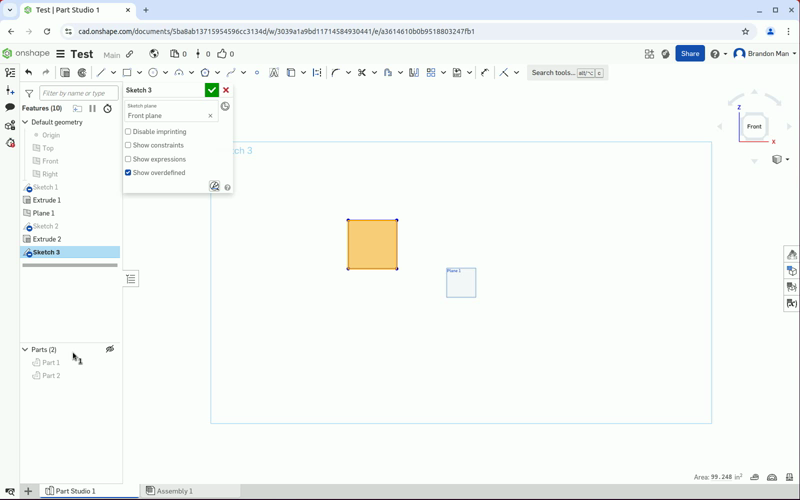
key(shift+y)
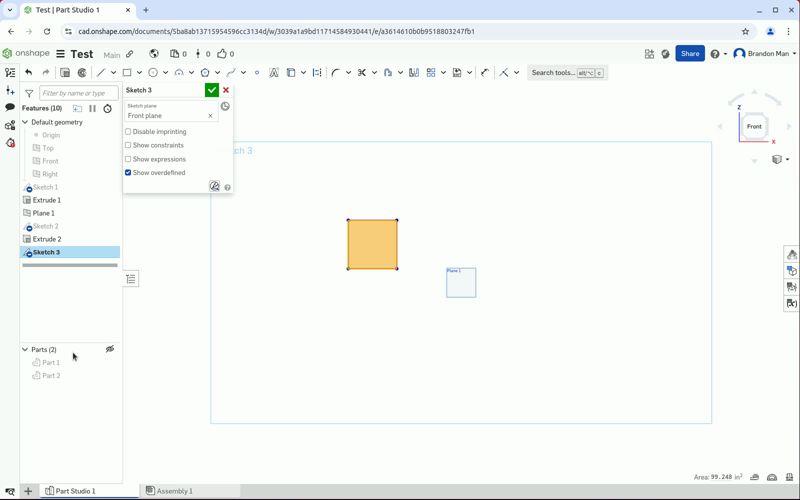
key(shift+e)
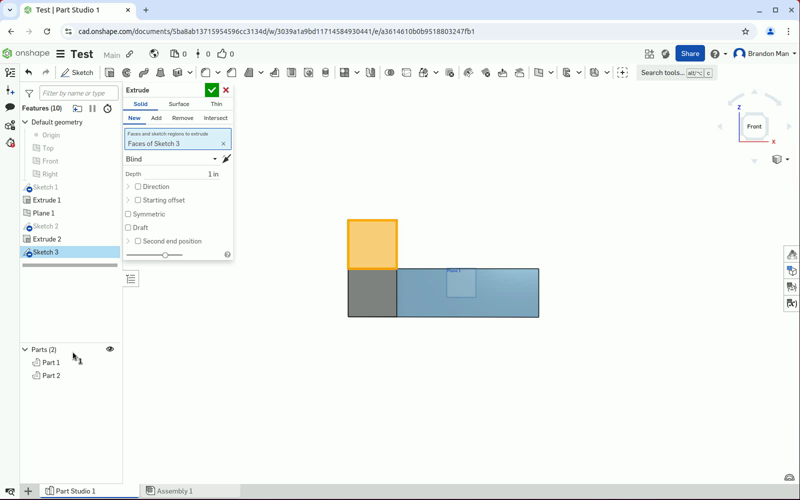
mouse_move(143, 106)
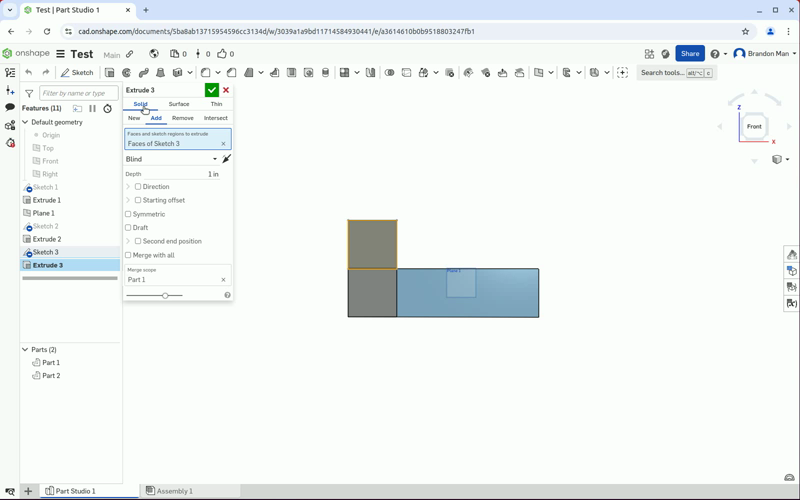
click(143, 106)
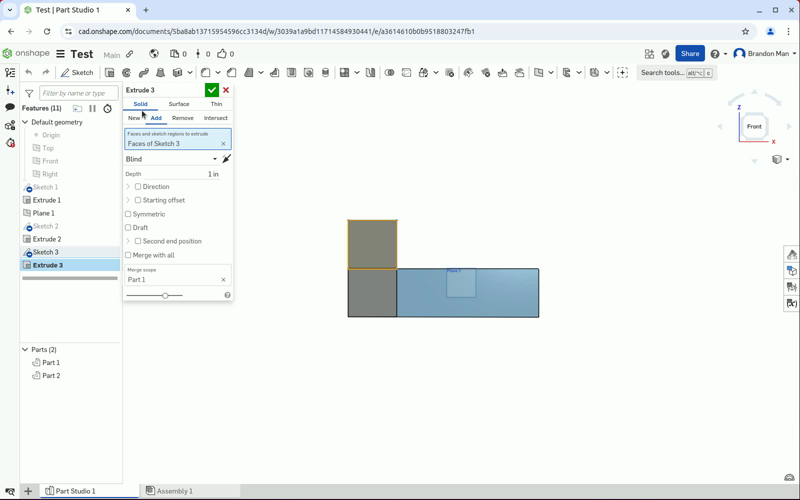
mouse_move(137, 120)
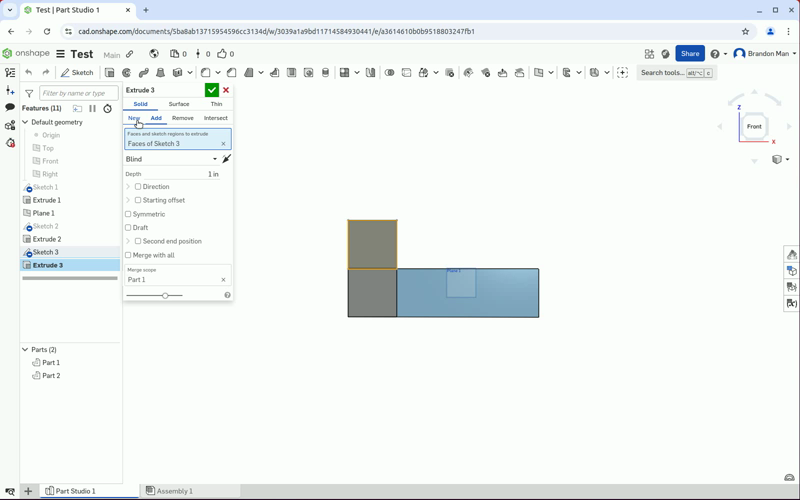
click(137, 120)
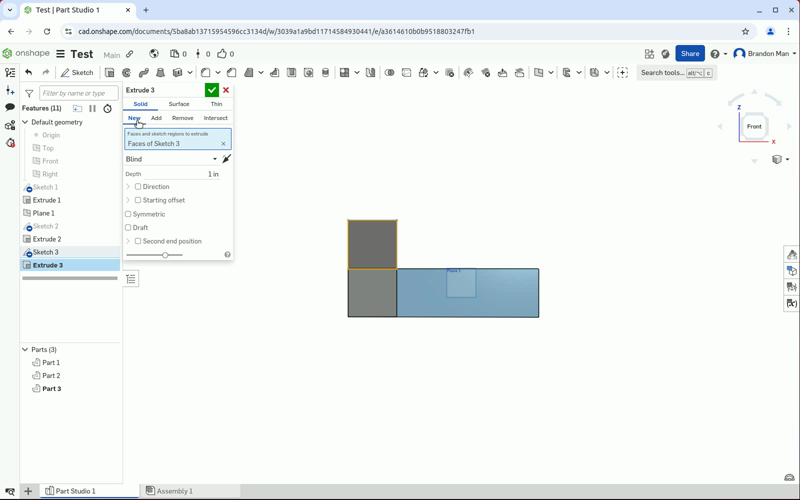
key(tab, 4)
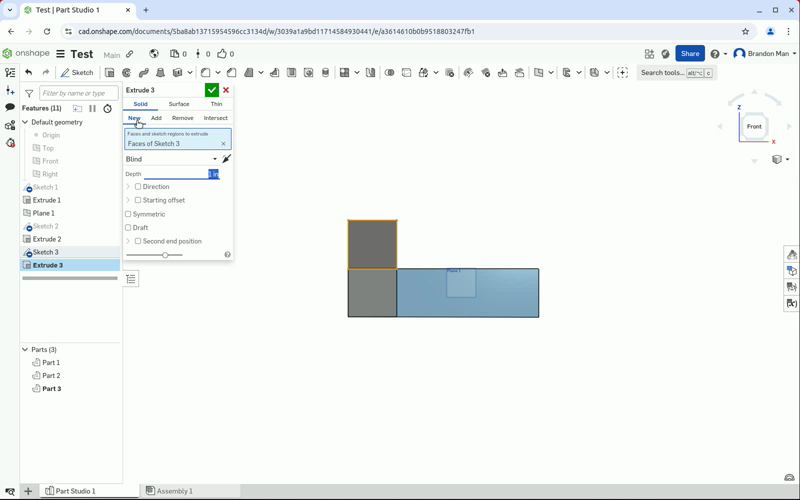
text(4.814)
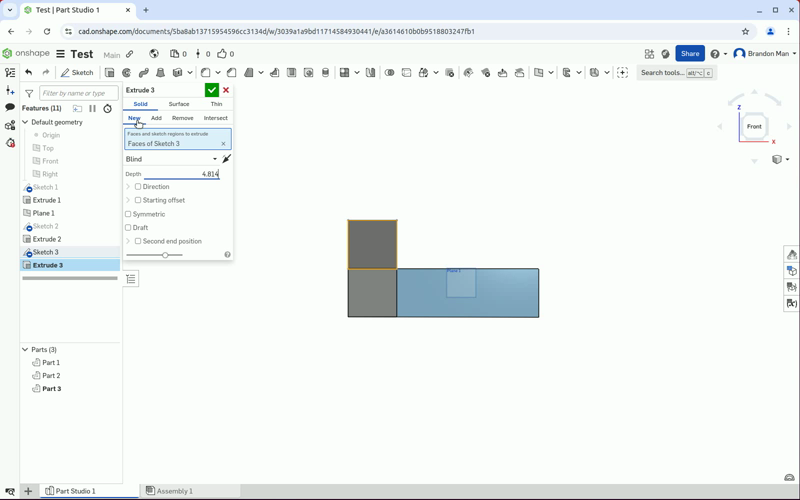
key(enter)
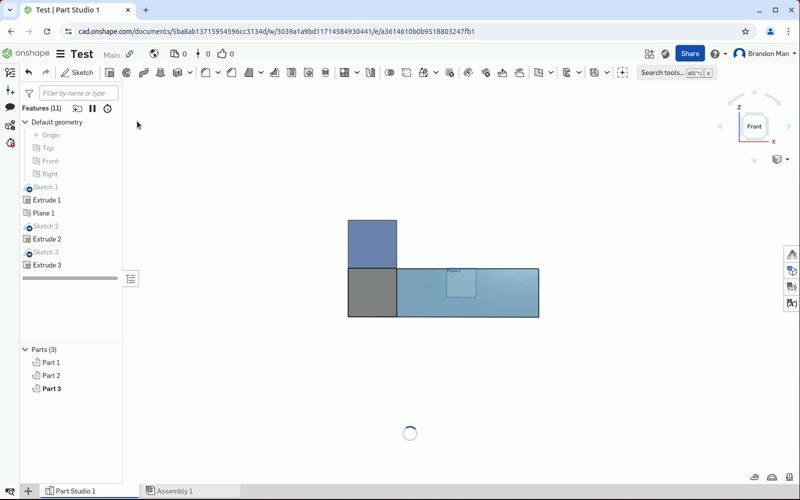
key(shift+h)
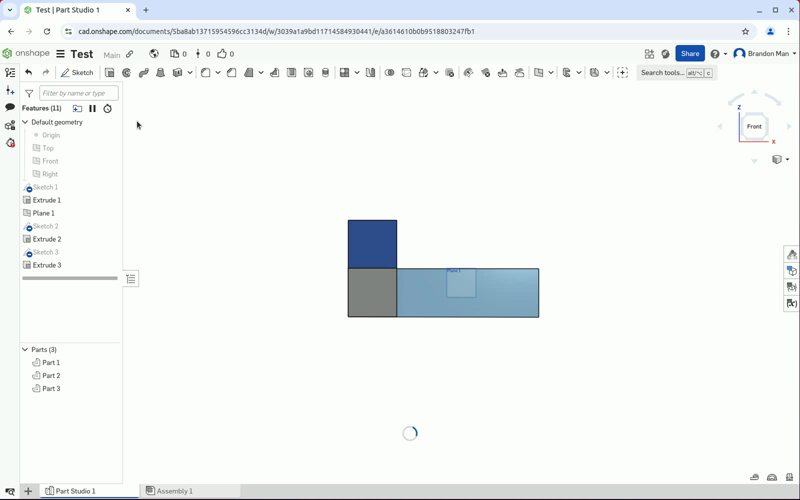
key(shift+h)
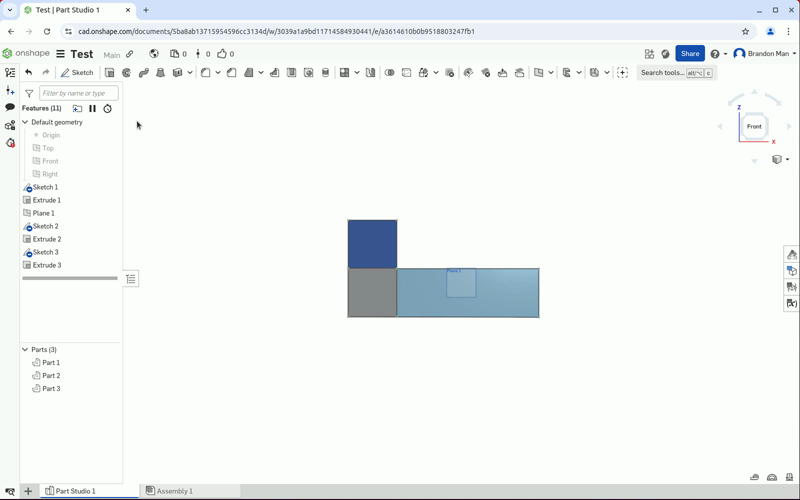
key(shift+7)
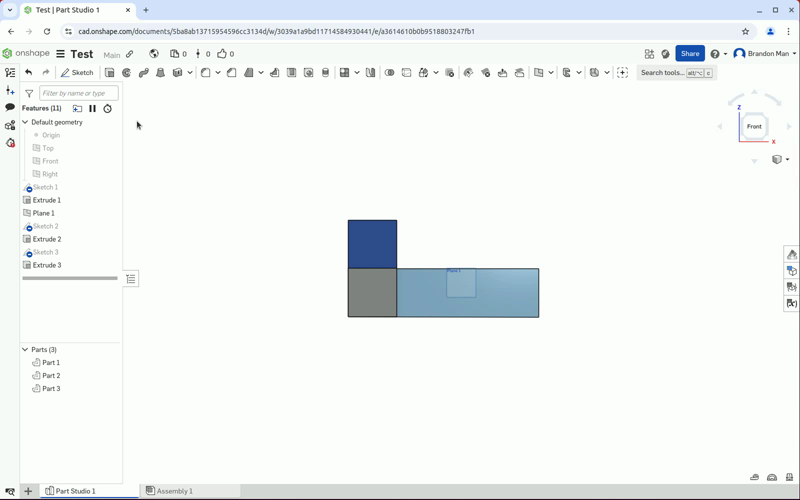
key(left, 2)
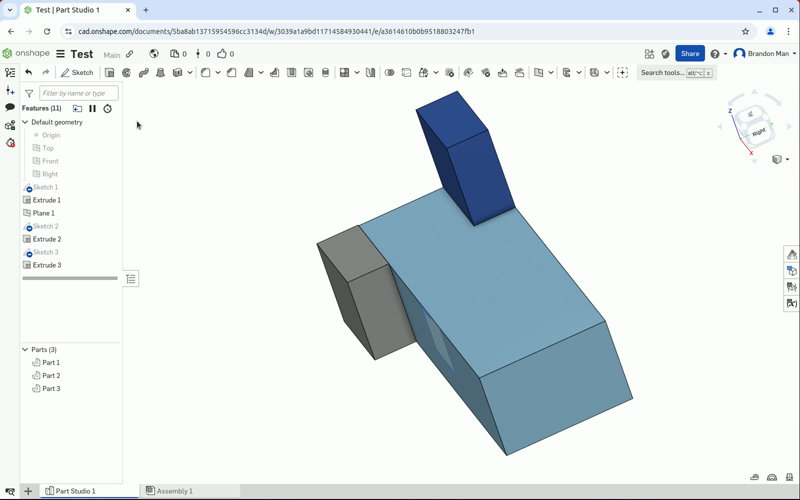
key(down, 2)
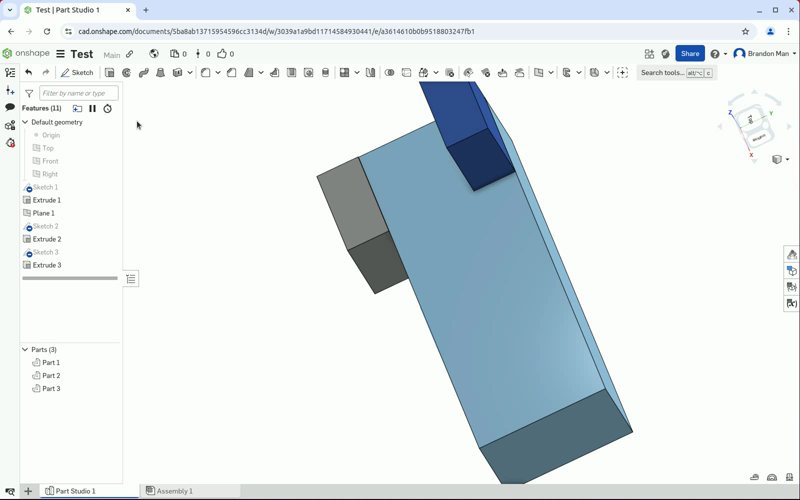
key(up, 2)
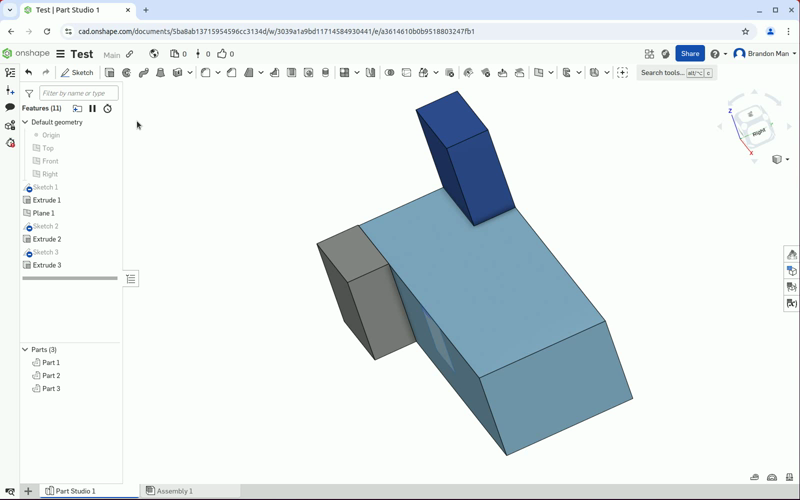
key(right, 2)
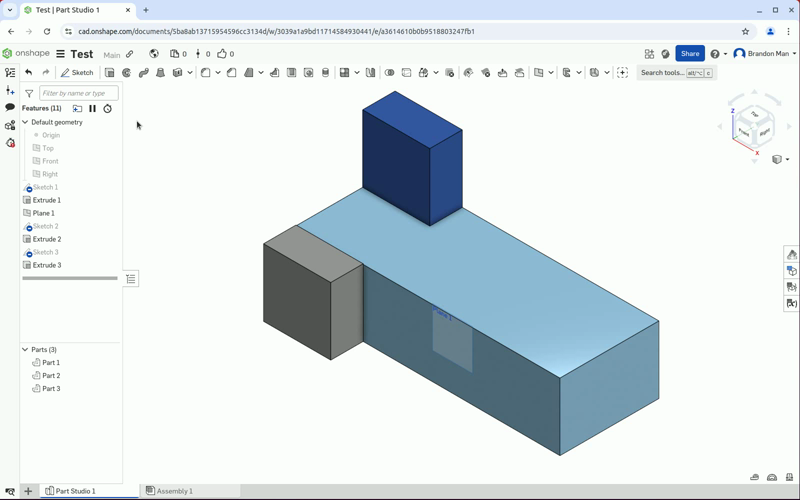
mouse_move(73, 189)
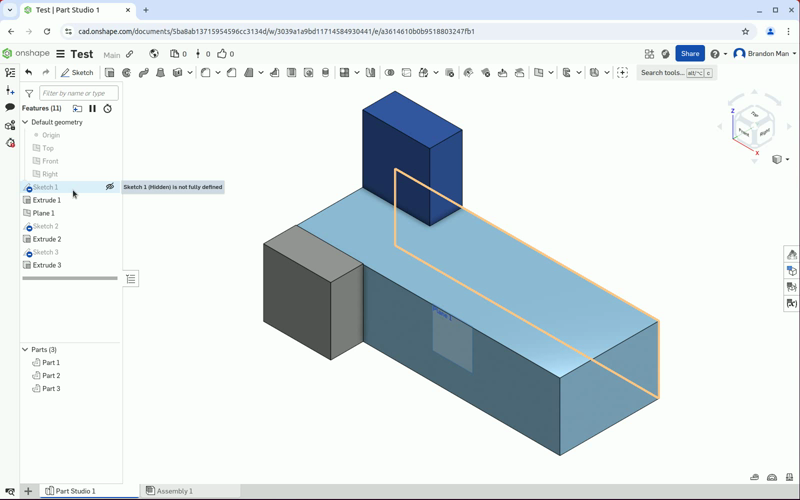
click(73, 189)